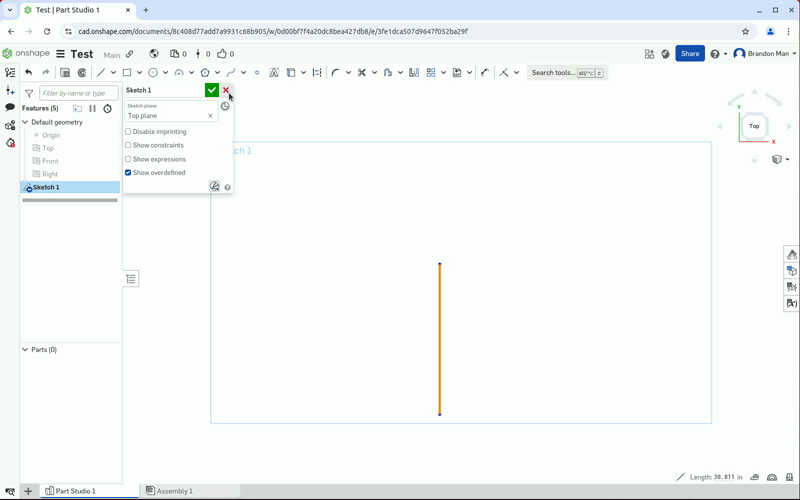
key(shift+h)
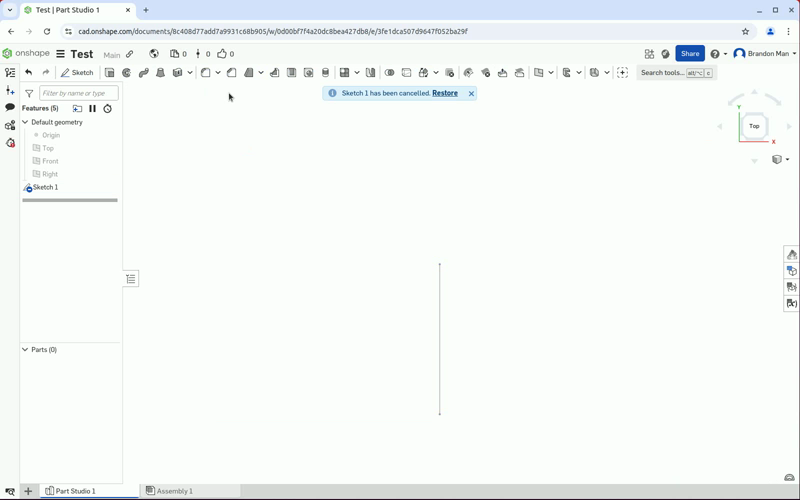
key(shift+s)
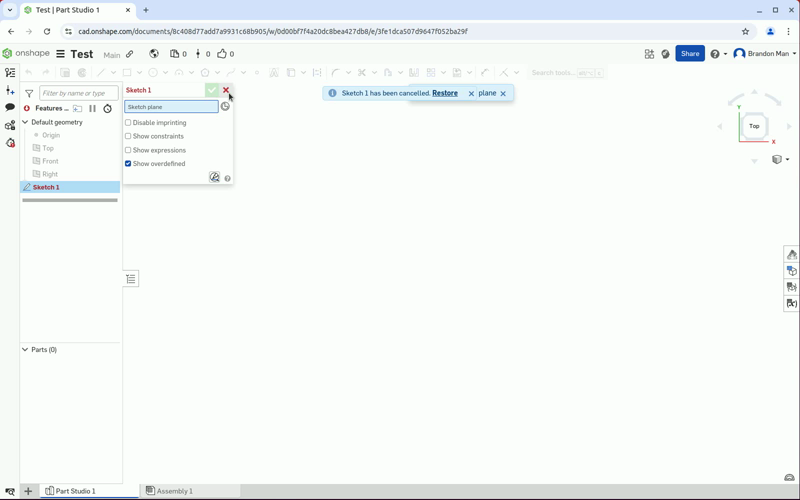
mouse_move(73, 150)
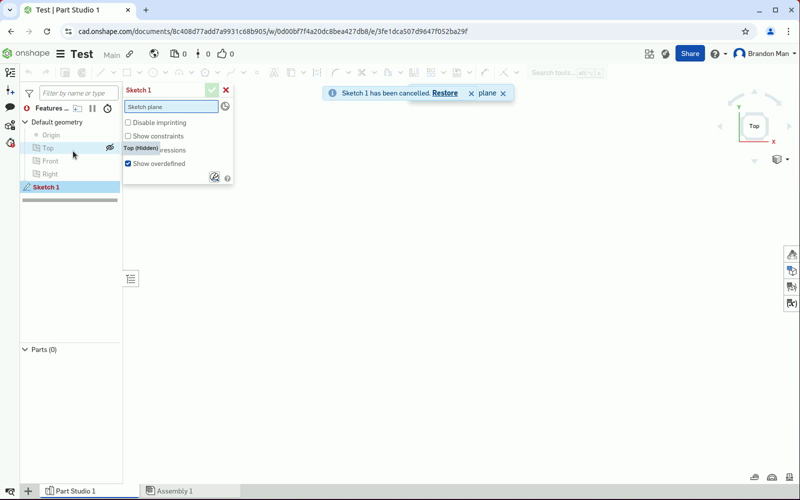
click(73, 150)
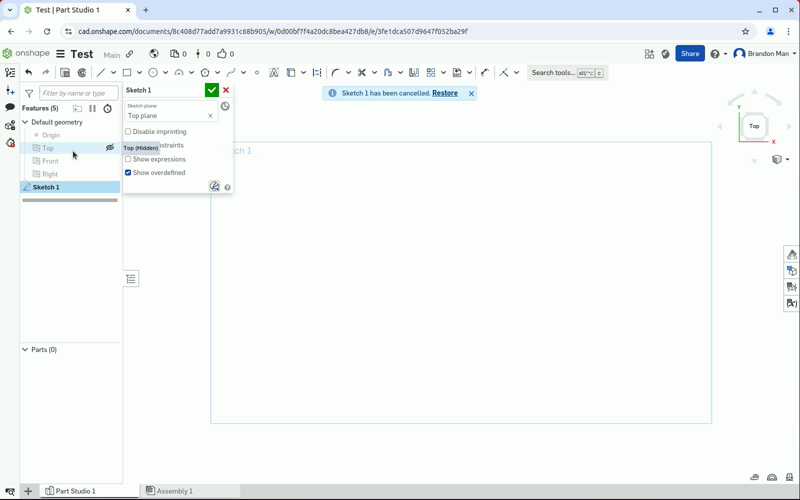
mouse_move(73, 352)
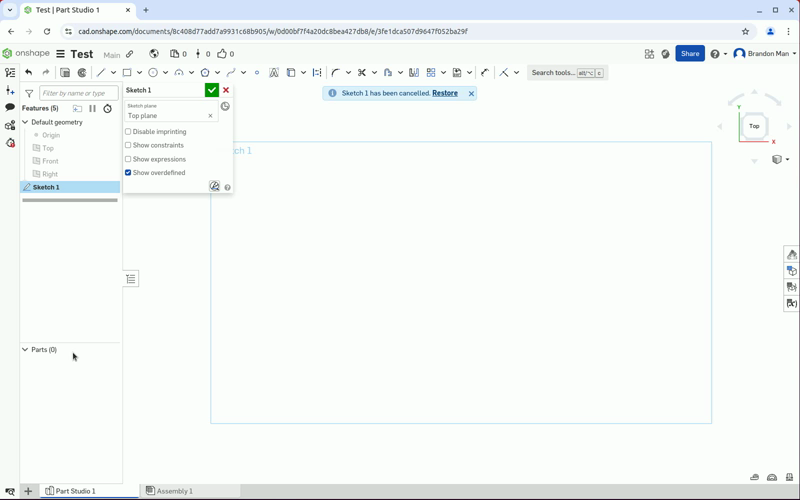
key(y)
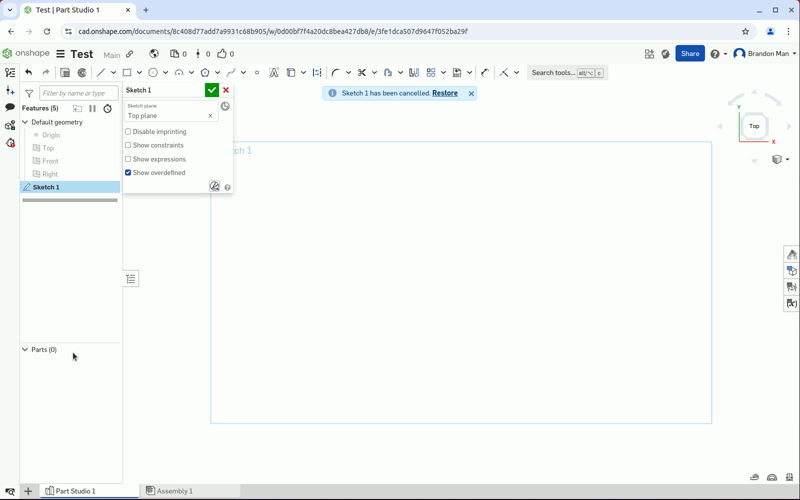
key(l)
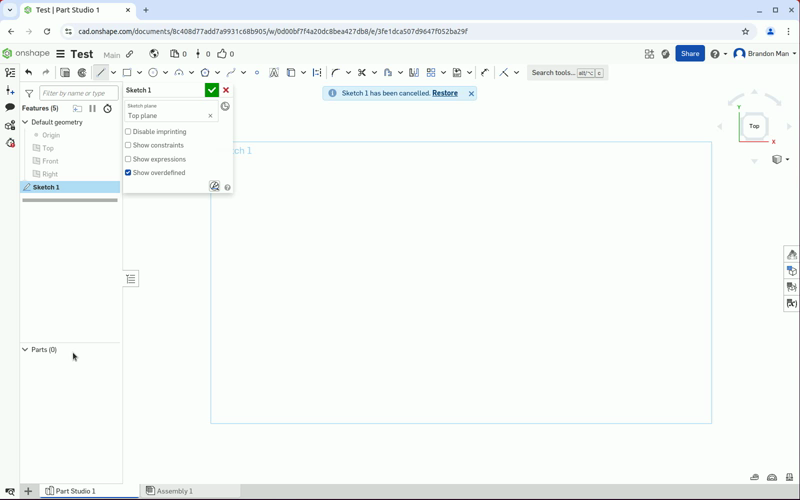
key_down(shift)
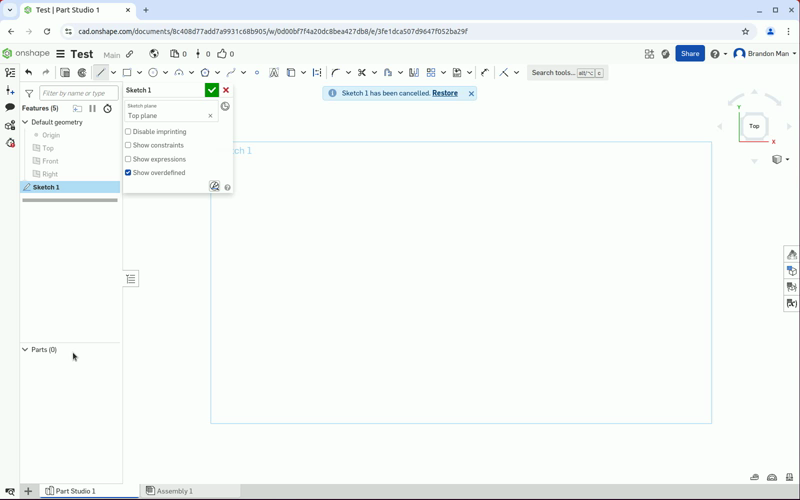
mouse_move(460, 327)
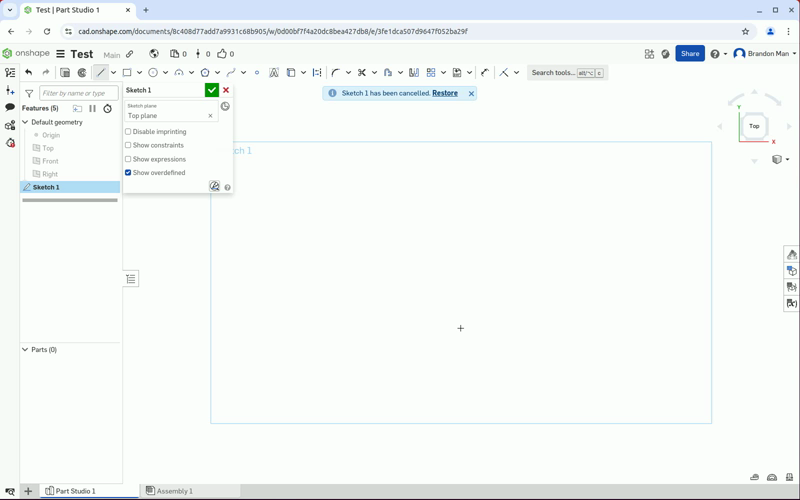
click(460, 327)
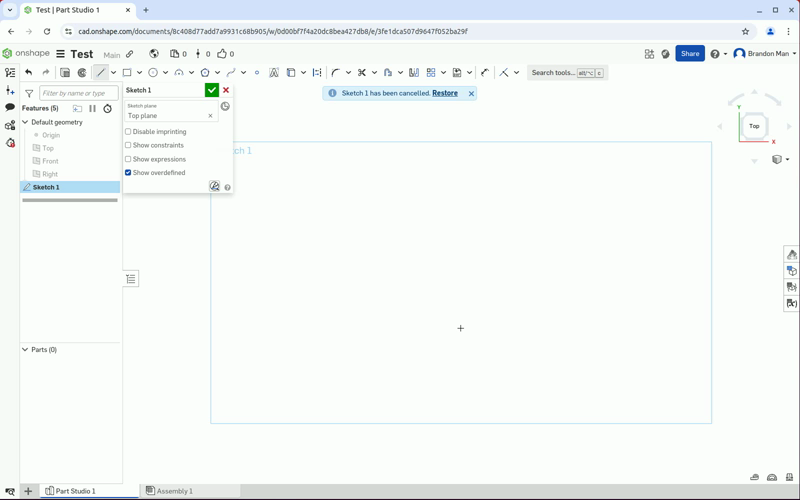
key_up(shift)
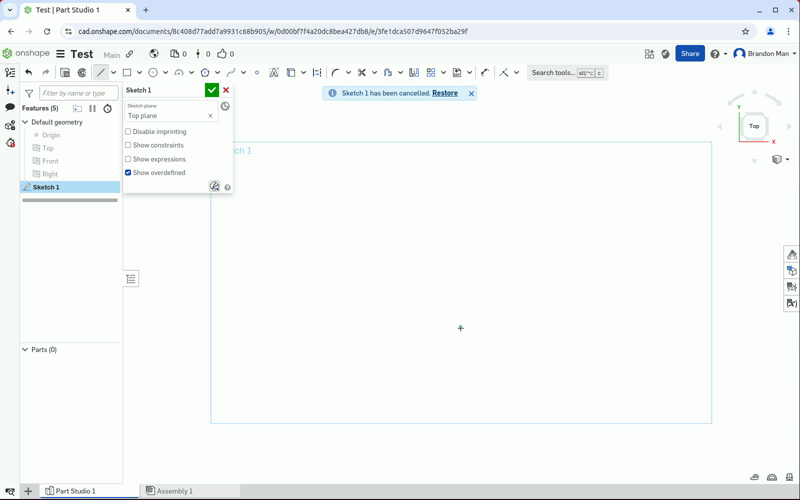
key_down(shift)
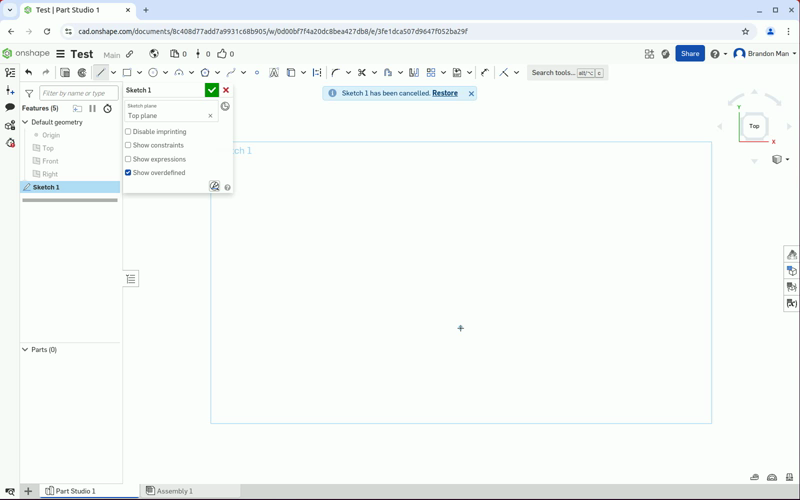
mouse_move(573, 327)
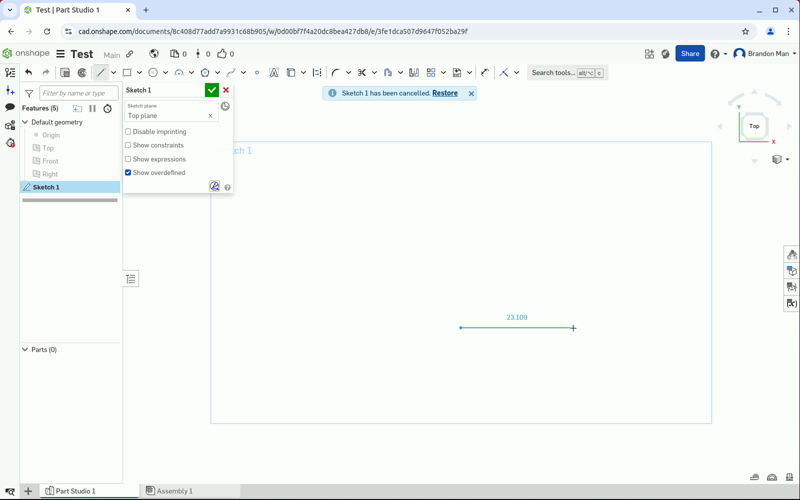
click(573, 327)
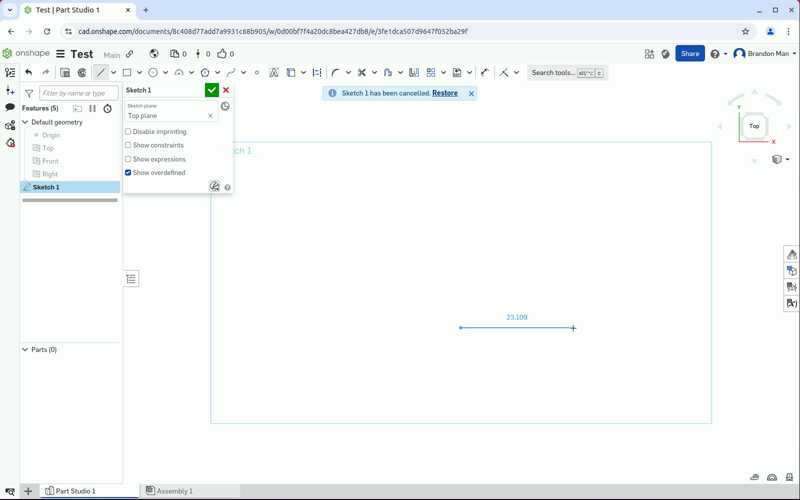
key_up(shift)
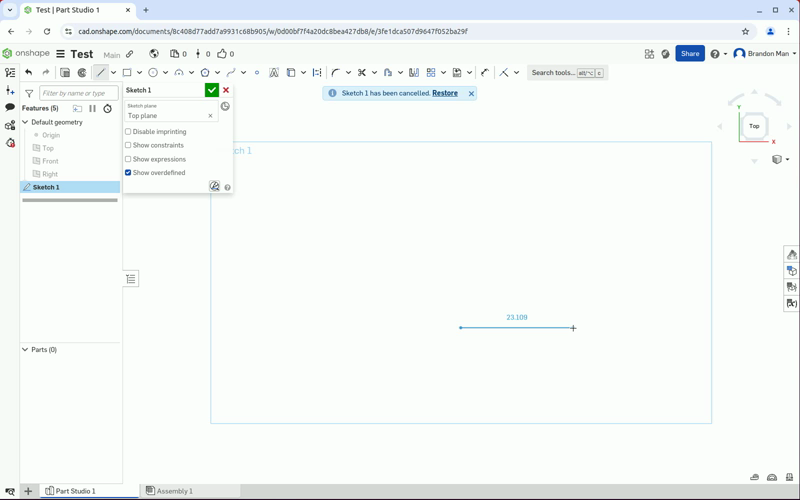
key_down(shift)
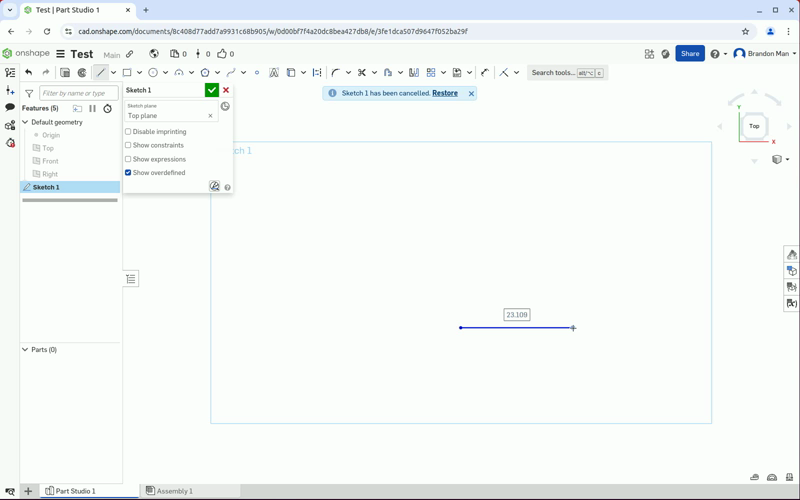
mouse_move(589, 327)
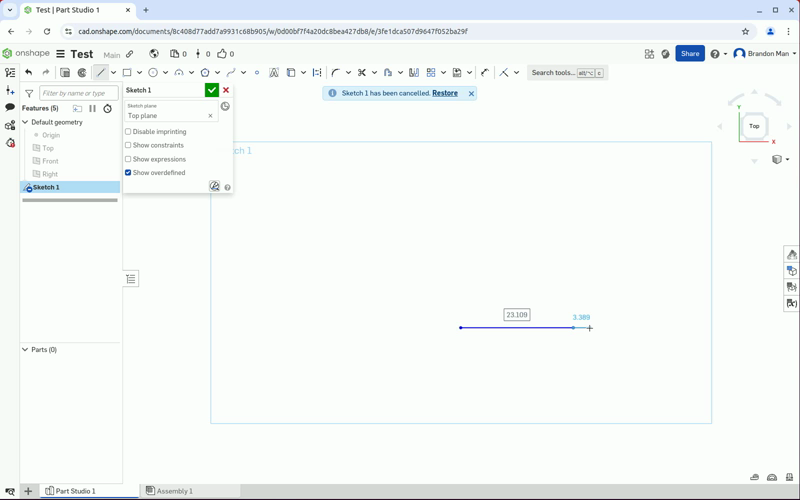
mouse_move(573, 283)
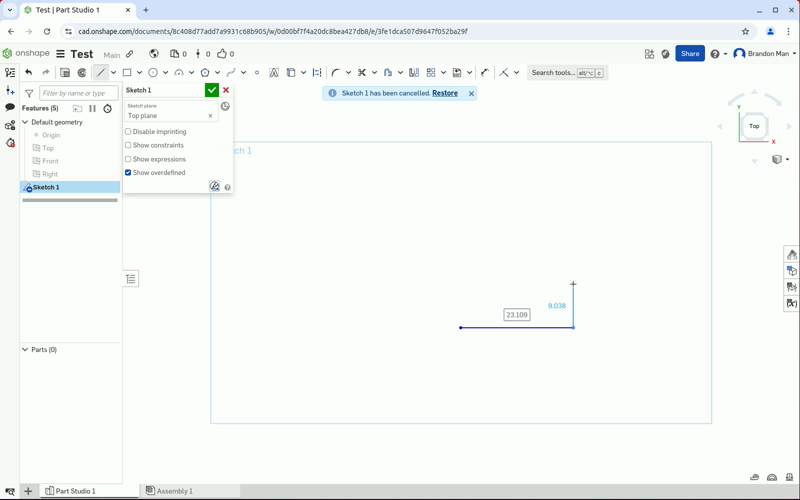
click(573, 283)
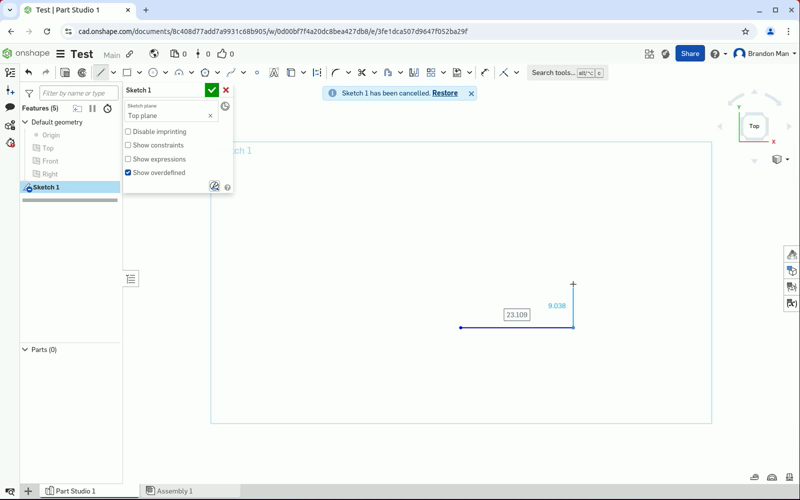
key_up(shift)
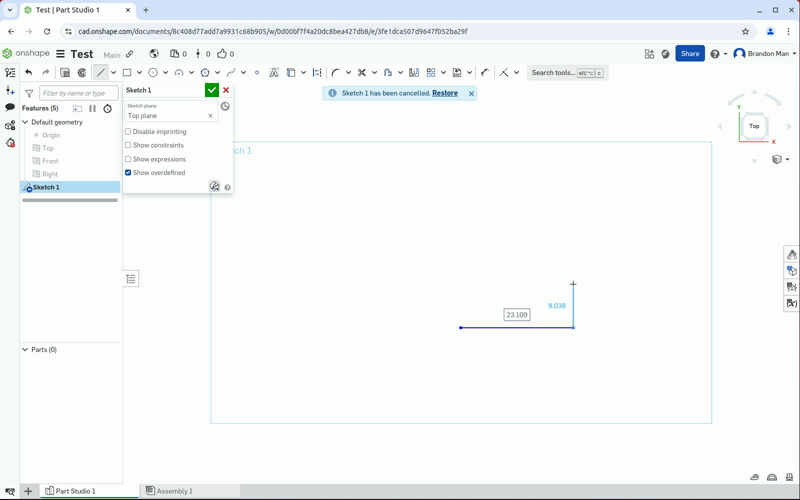
key_down(shift)
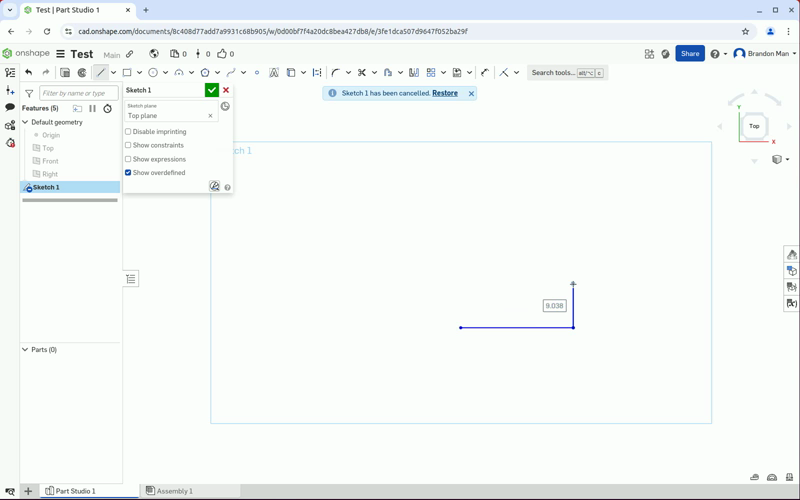
mouse_move(460, 283)
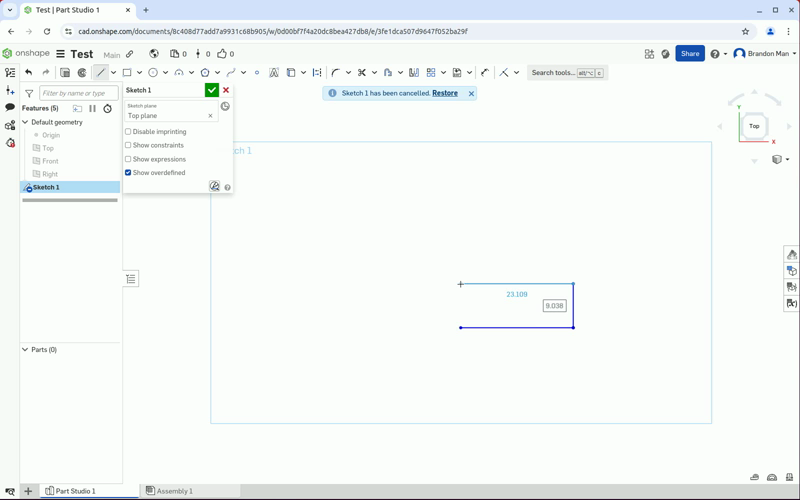
click(460, 283)
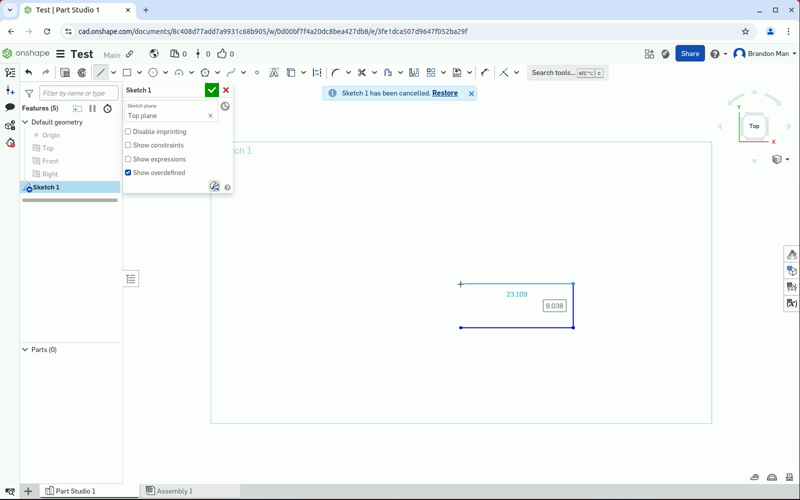
key_up(shift)
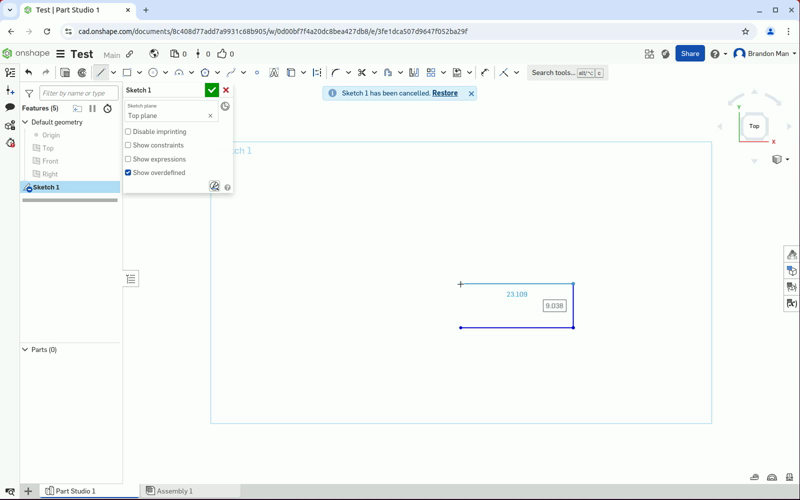
mouse_move(490, 283)
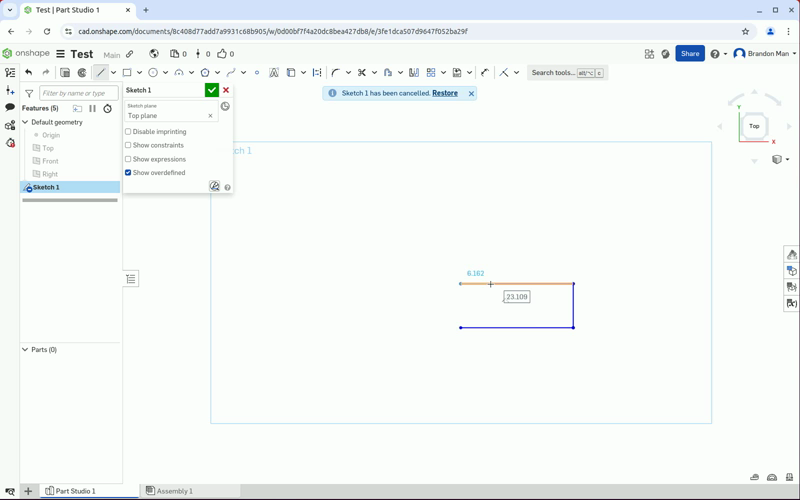
key_down(shift)
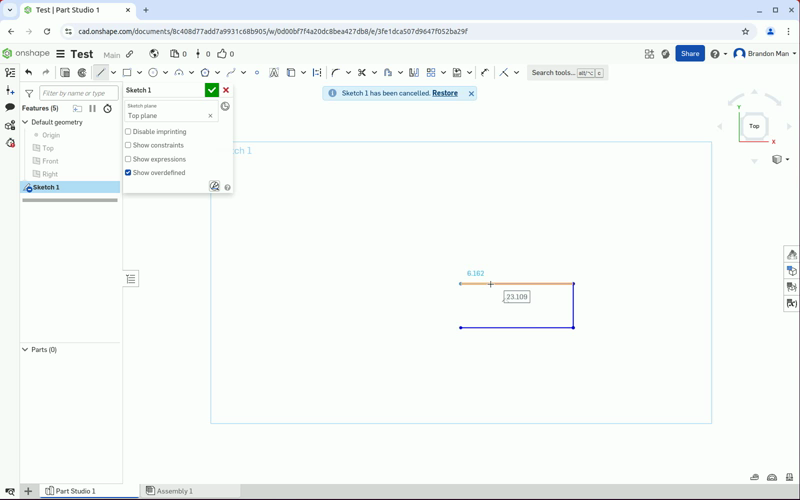
mouse_move(460, 327)
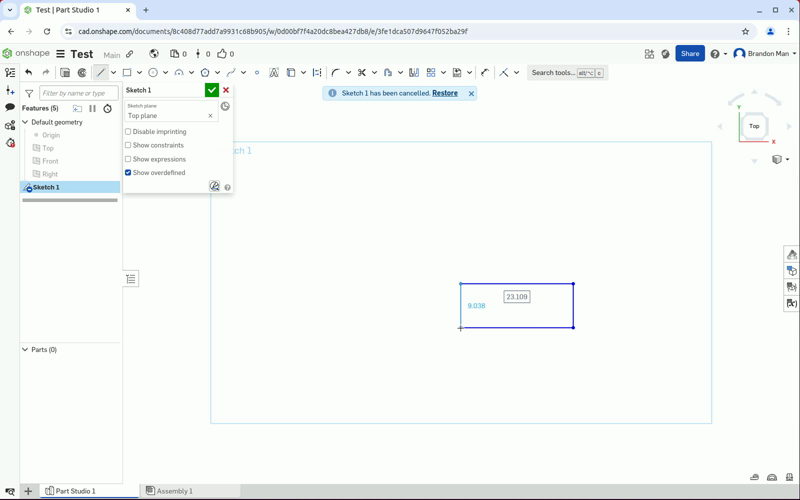
key_up(shift)
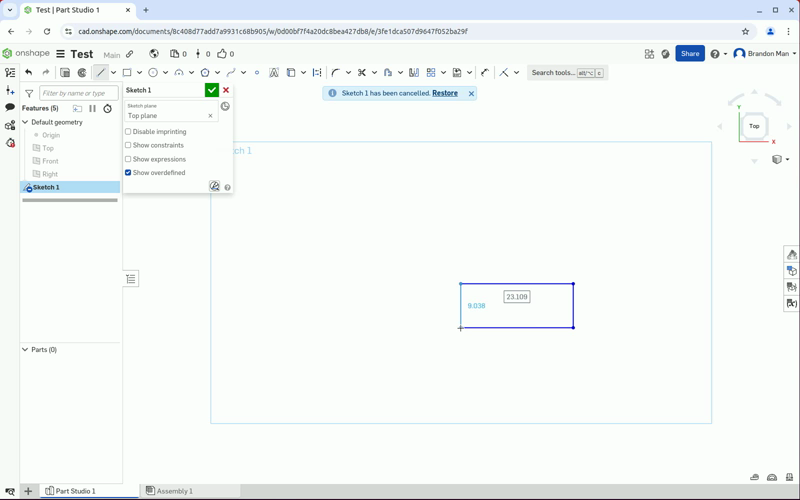
click(460, 327)
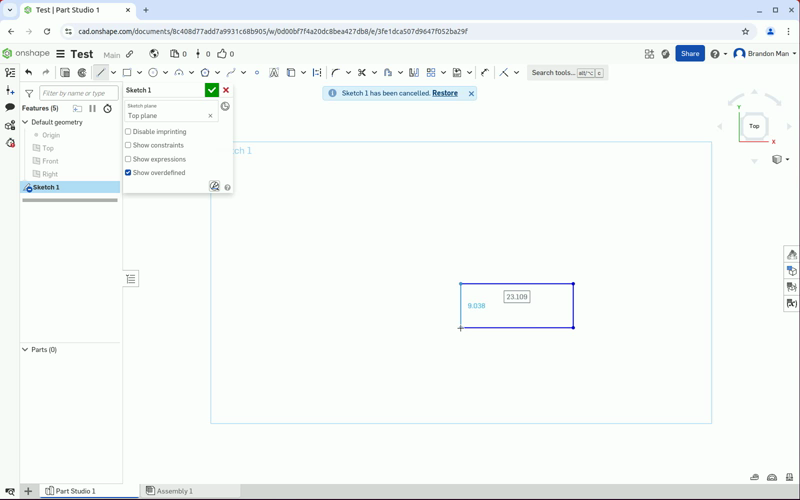
key(esc)
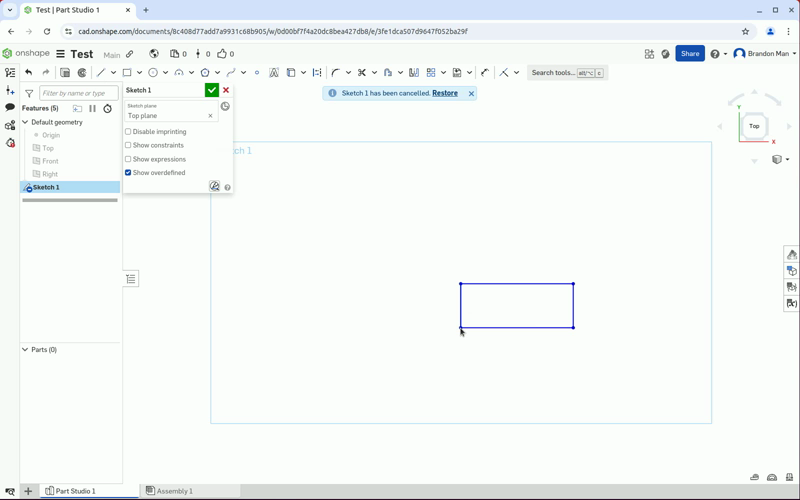
mouse_move(489, 305)
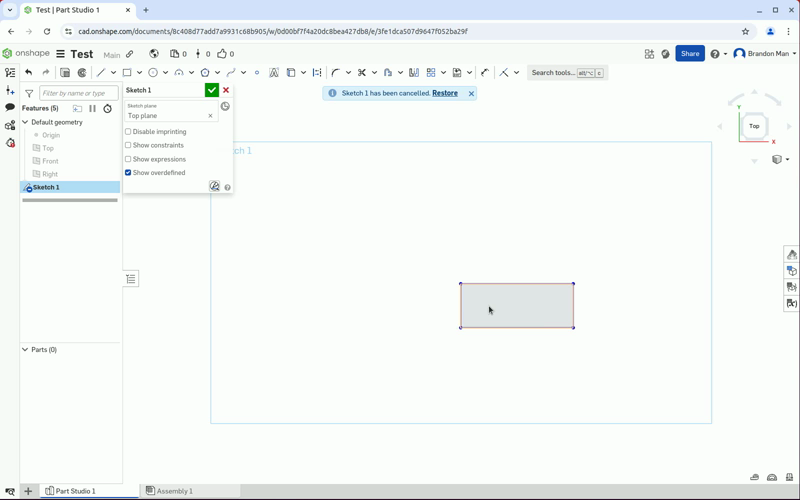
click(489, 305)
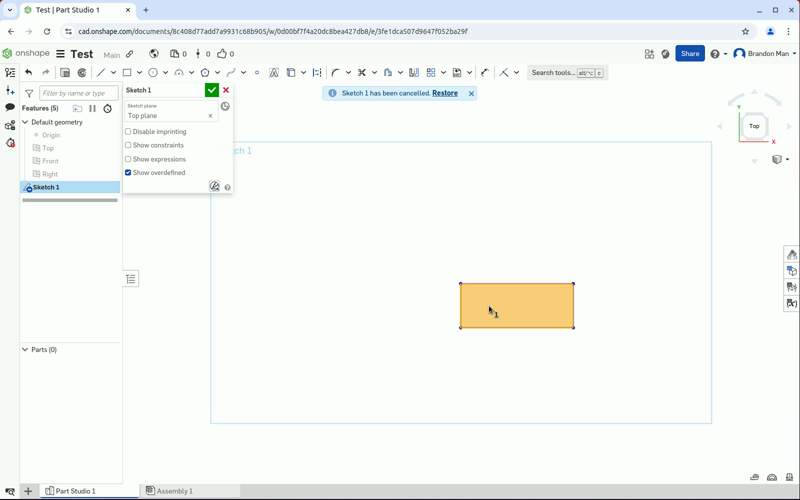
mouse_move(73, 352)
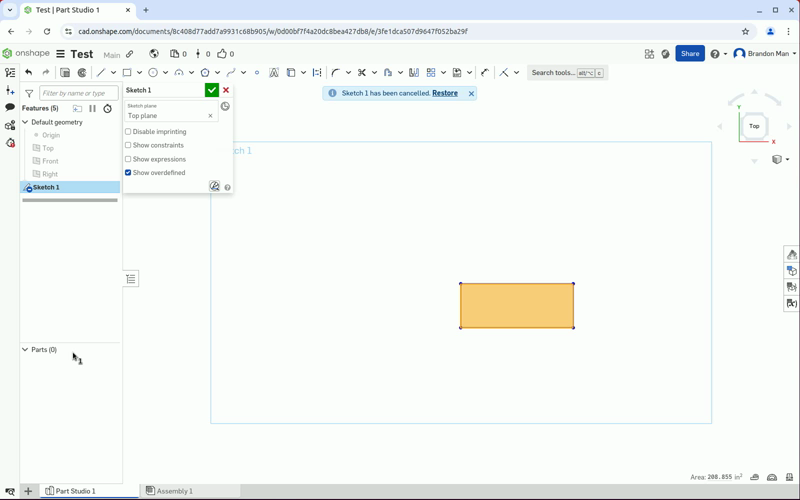
key(shift+y)
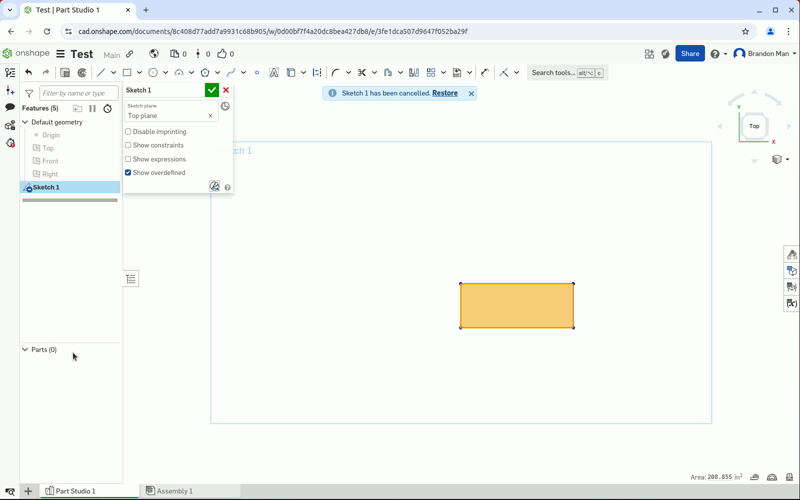
key(shift+e)
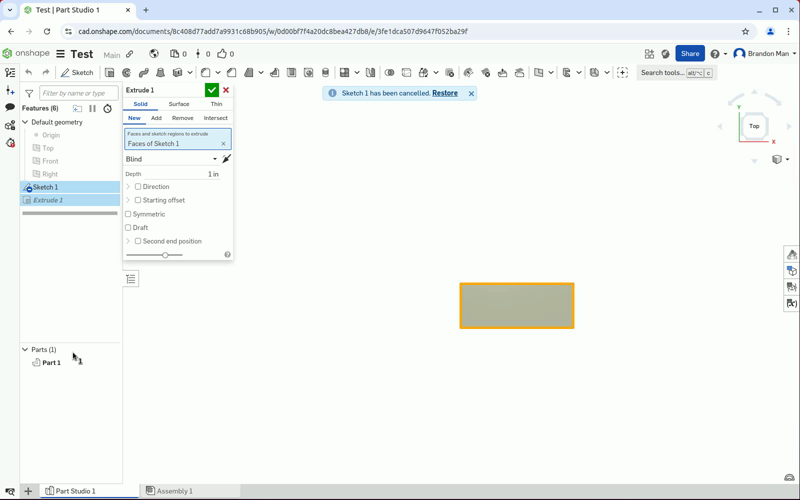
mouse_move(143, 106)
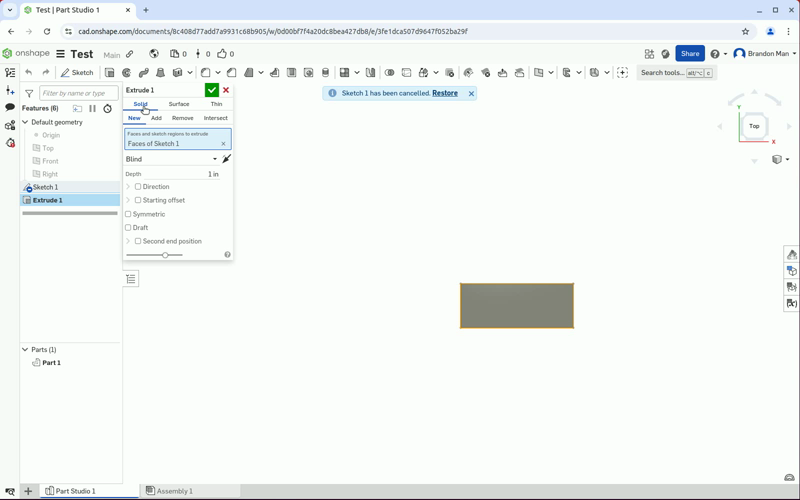
click(143, 106)
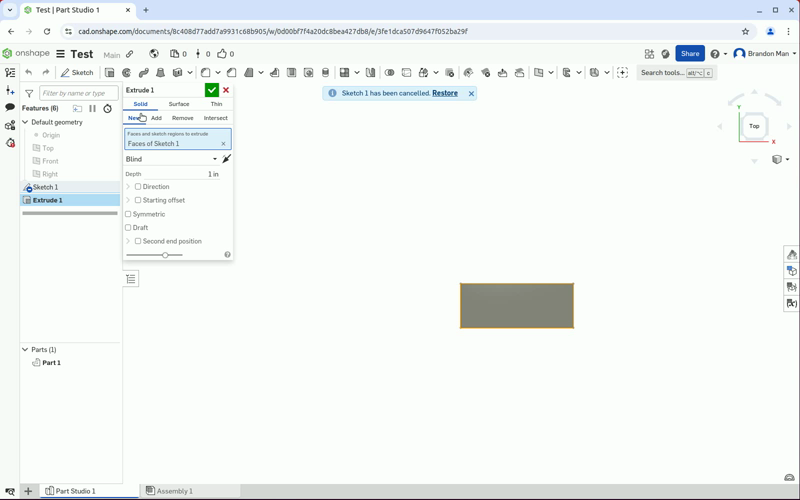
mouse_move(137, 120)
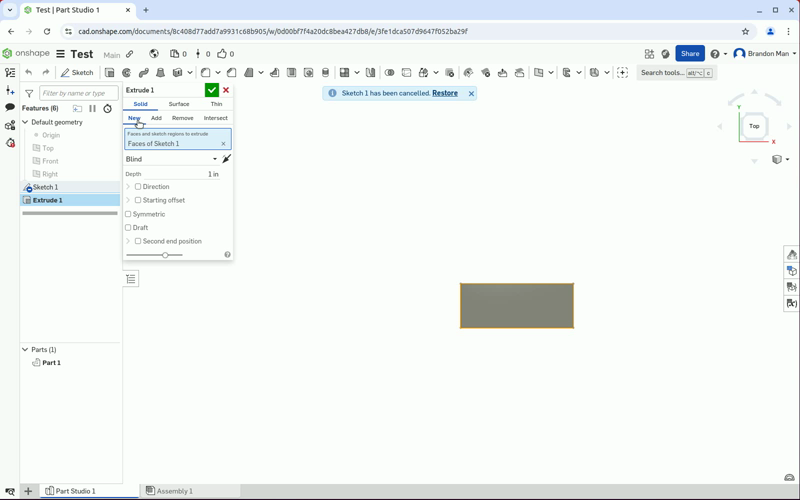
click(137, 120)
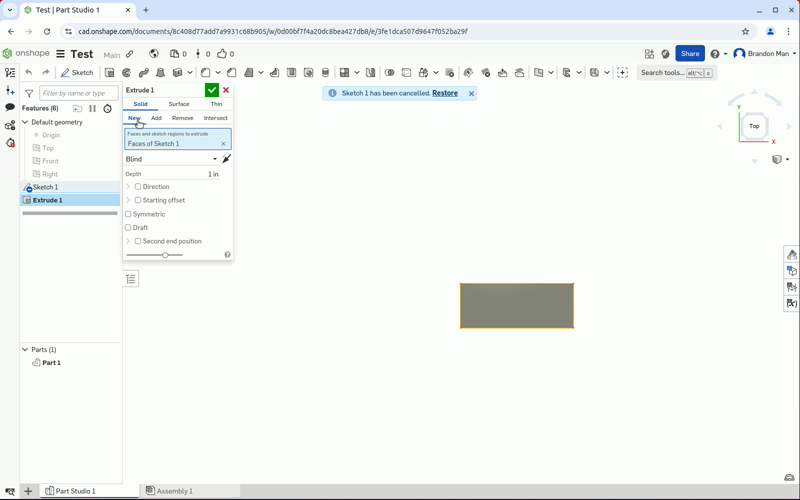
key(tab, 4)
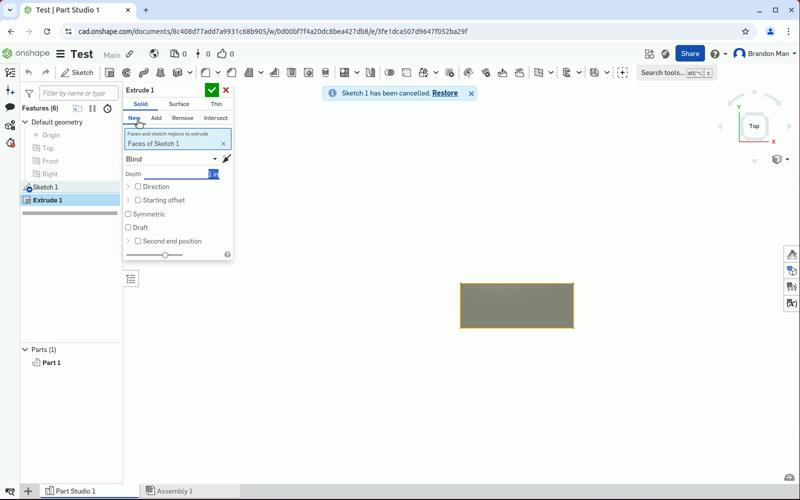
text(3.611)
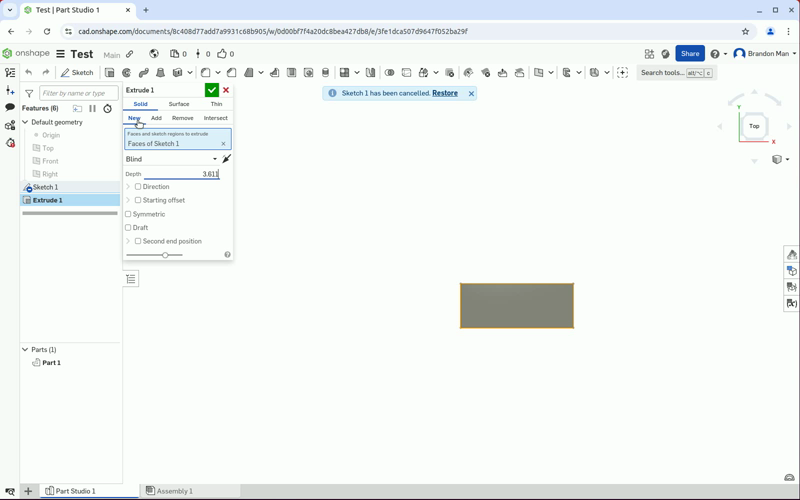
key(enter)
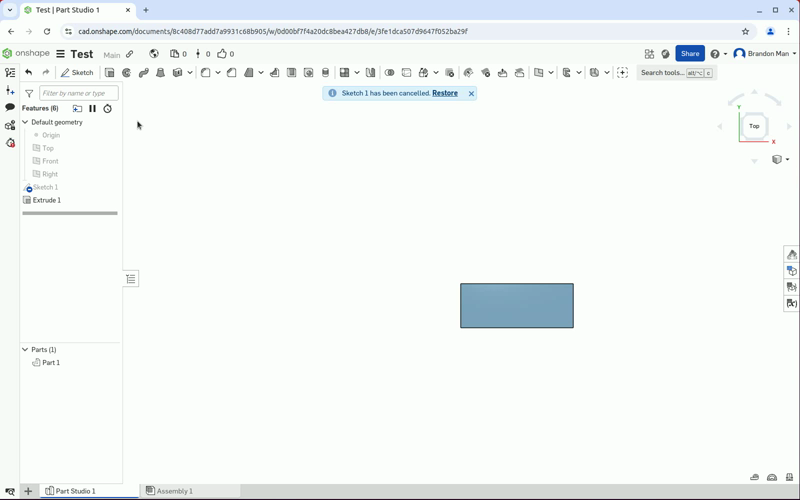
key(shift+h)
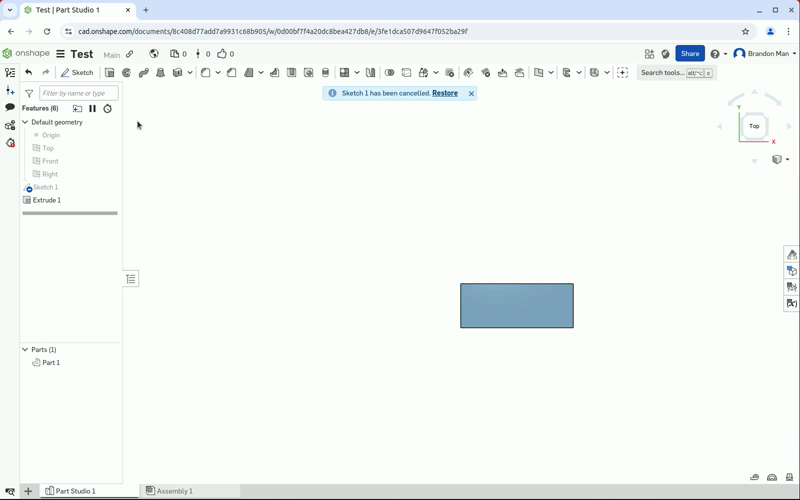
key(shift+h)
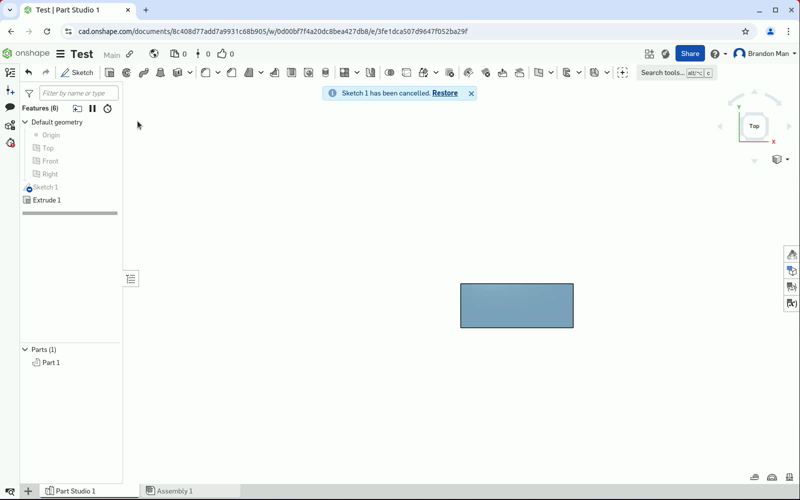
mouse_move(73, 189)
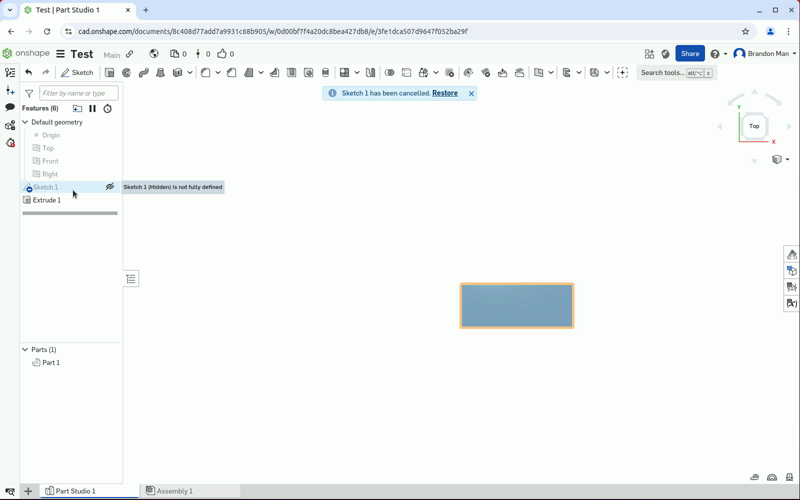
click(73, 189)
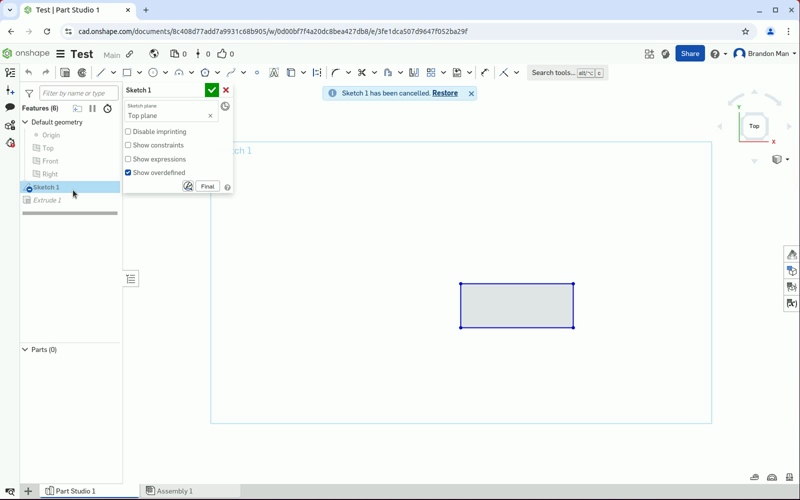
mouse_move(229, 92)
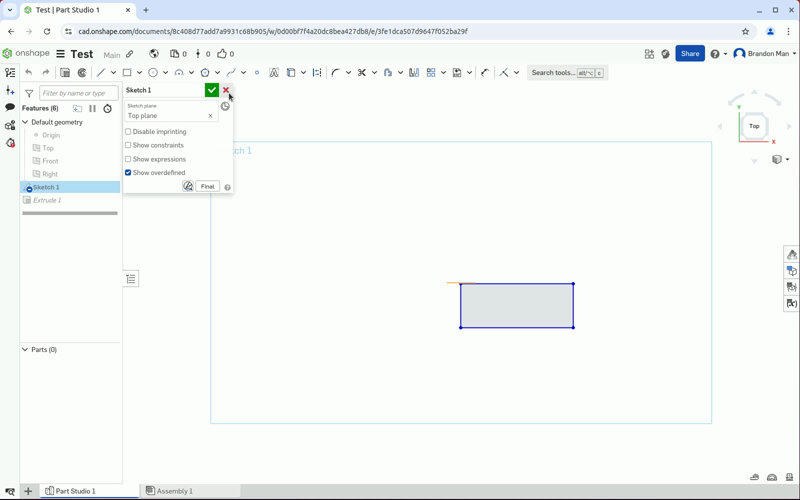
click(229, 92)
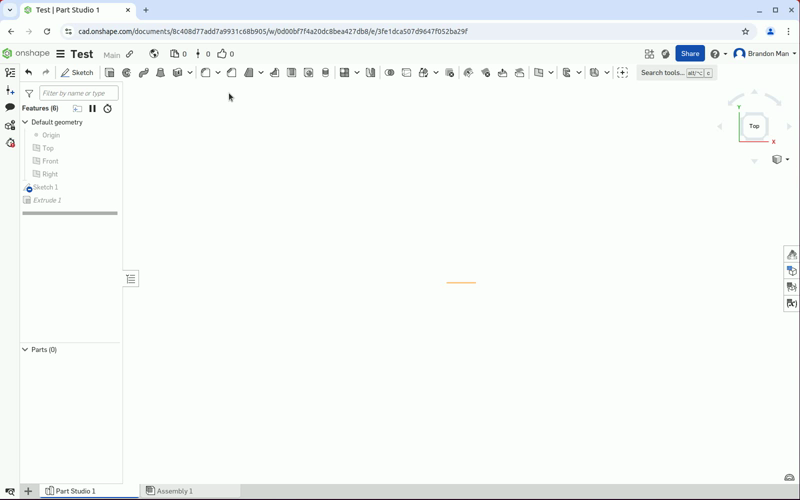
mouse_move(541, 75)
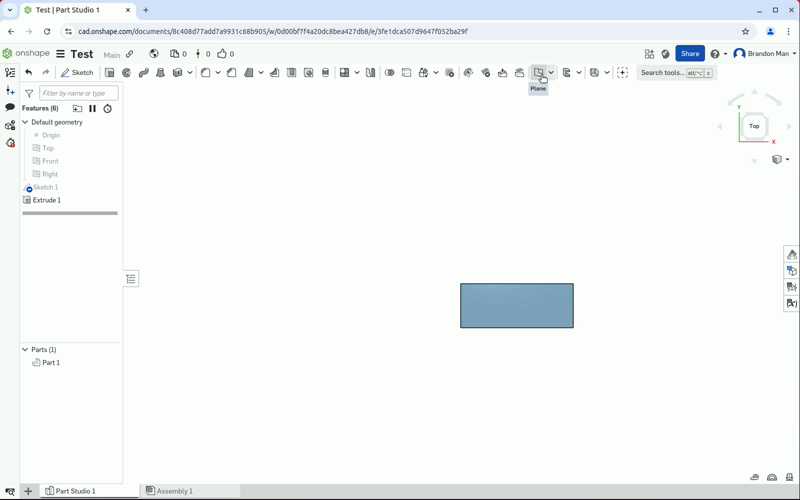
click(541, 75)
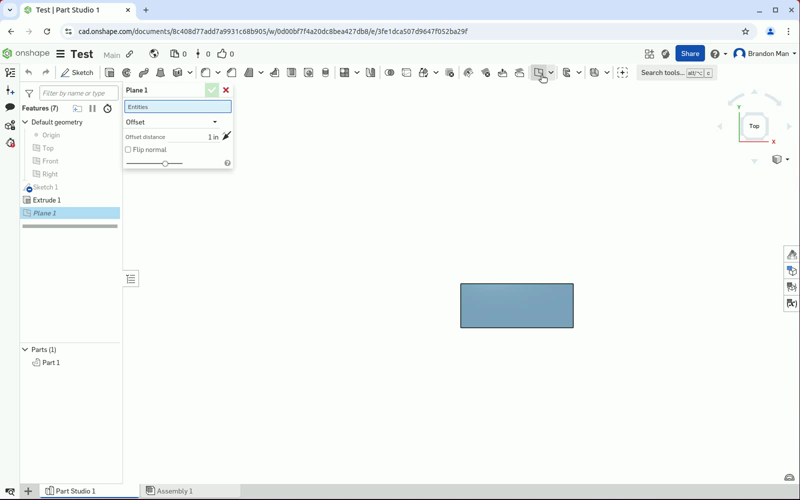
mouse_move(73, 150)
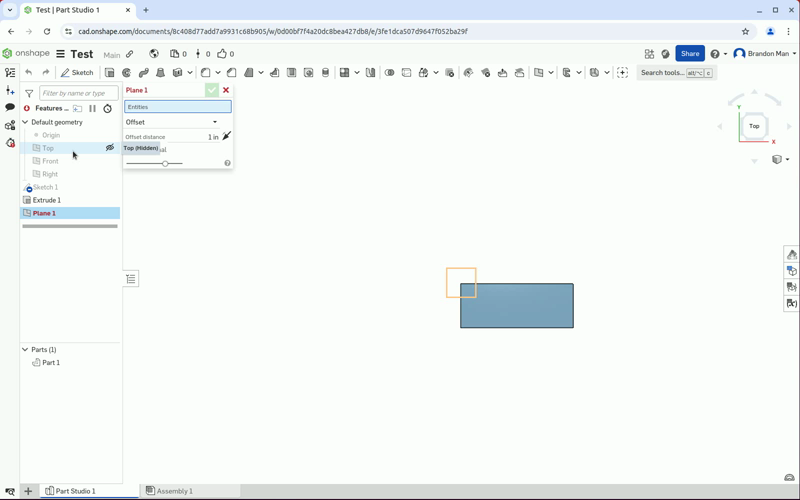
click(73, 150)
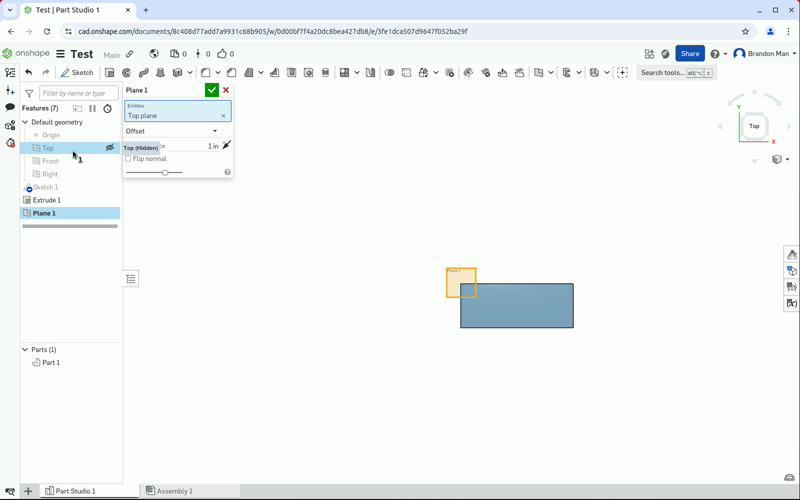
key(tab, 2)
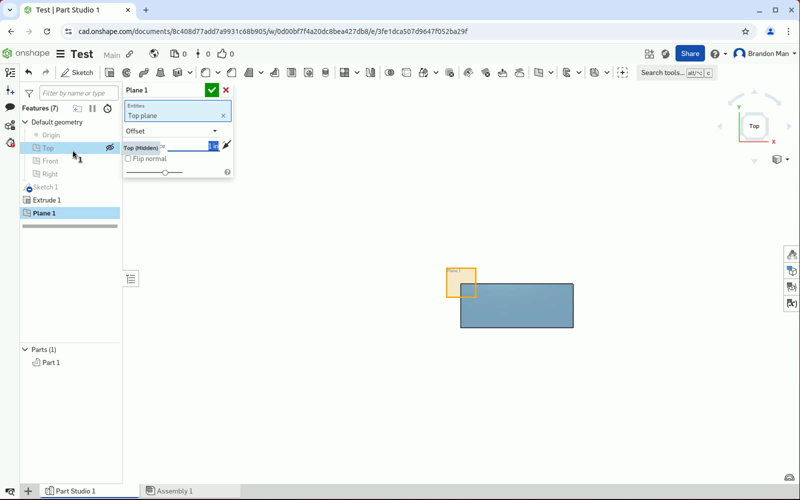
text(3.605)
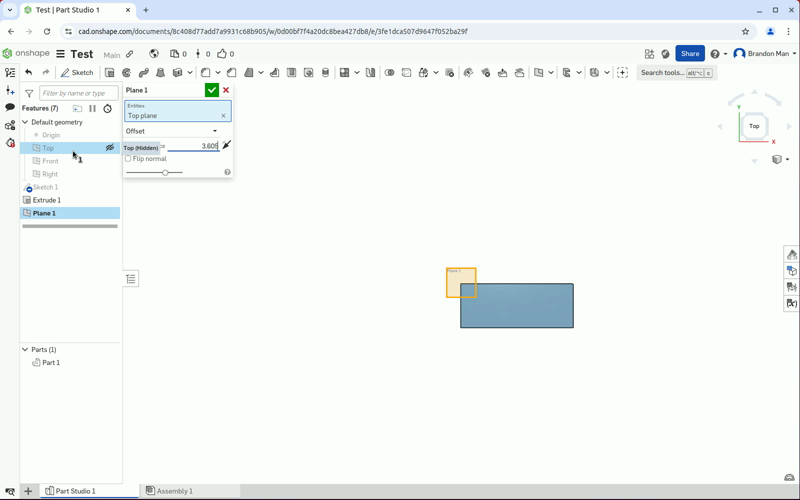
key(enter, 2)
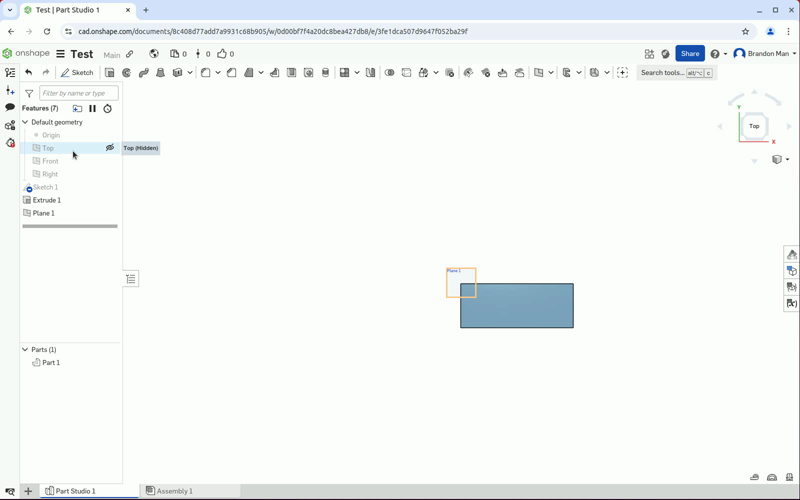
key(shift+s)
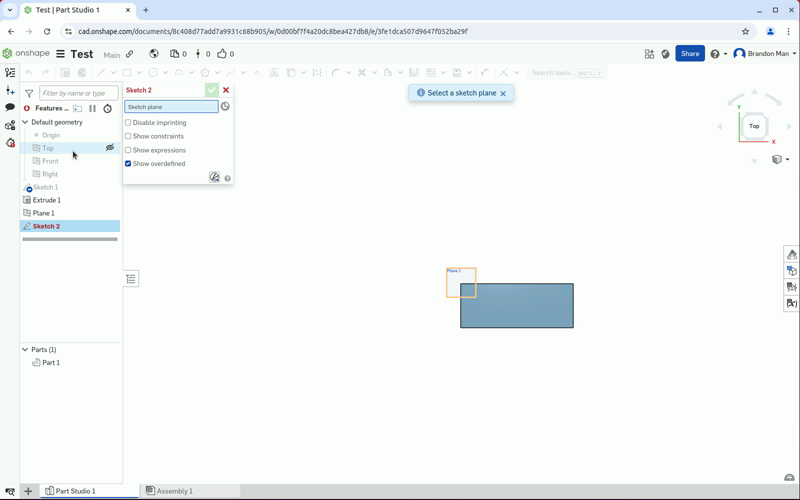
mouse_move(73, 215)
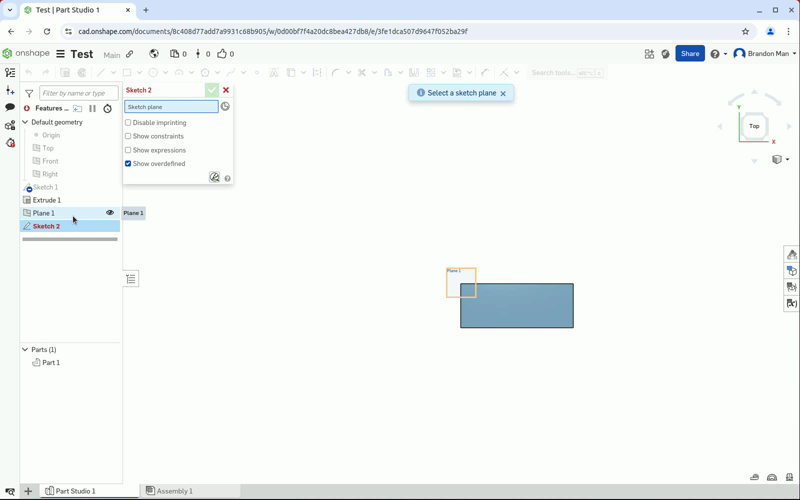
click(73, 215)
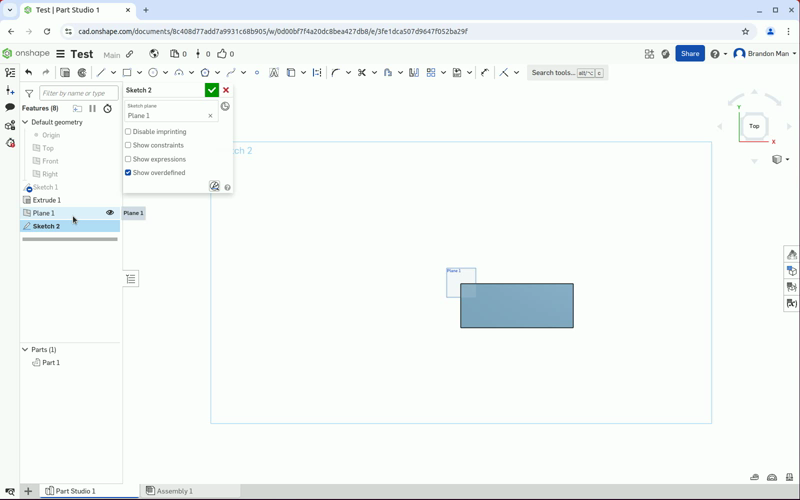
mouse_move(73, 352)
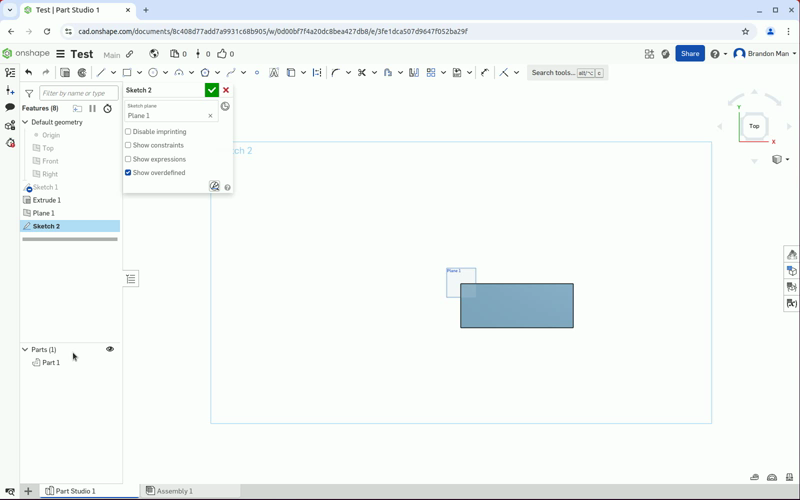
key(y)
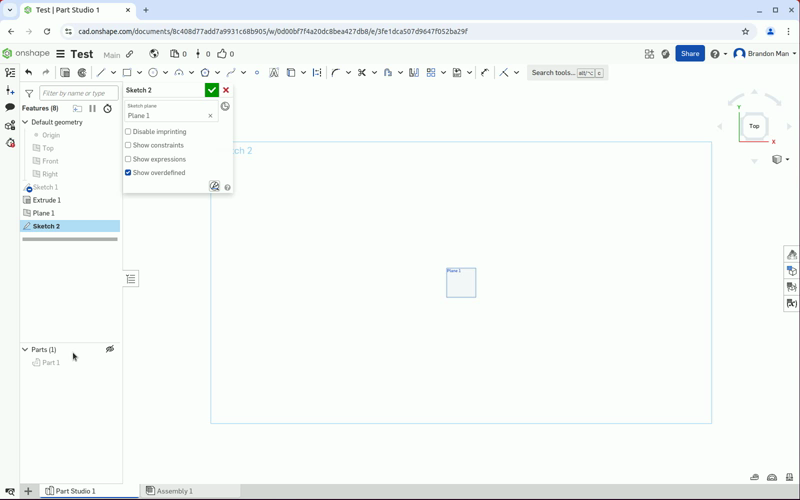
key(c)
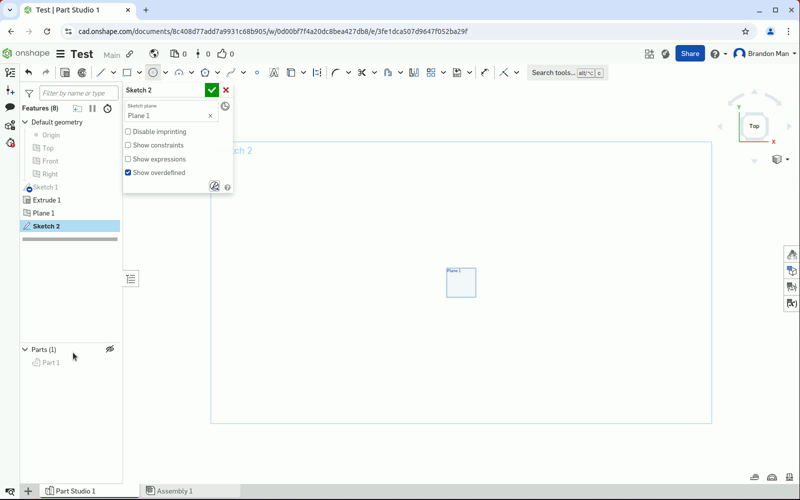
key_down(shift)
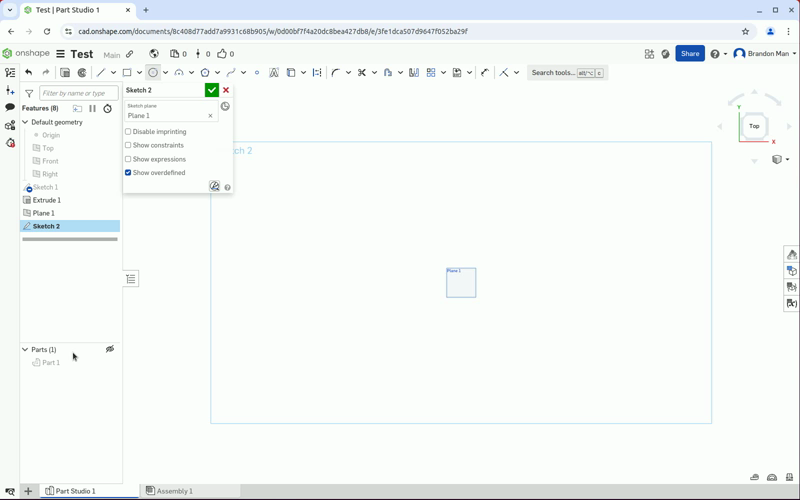
mouse_move(525, 307)
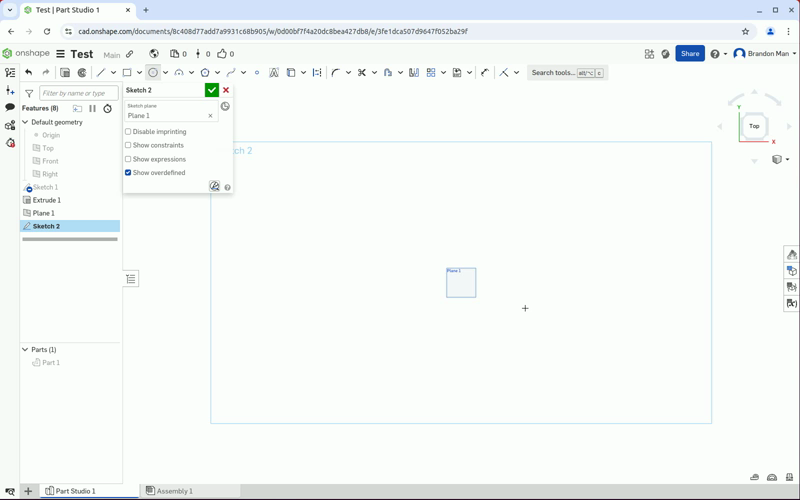
click(525, 307)
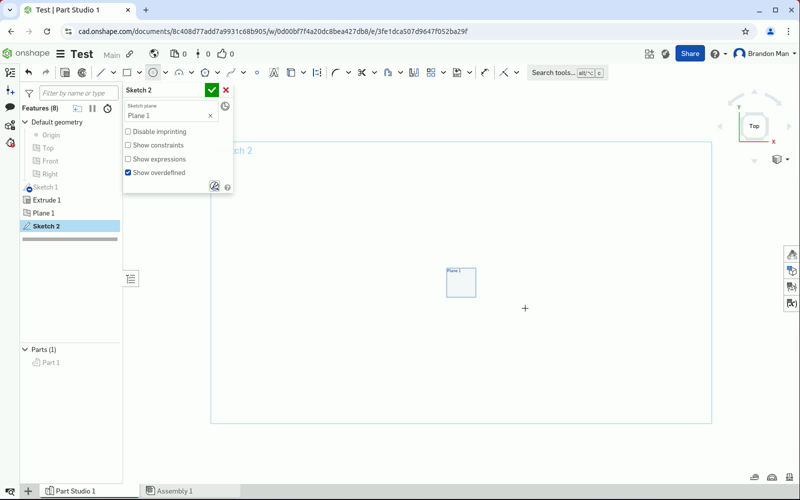
key_up(shift)
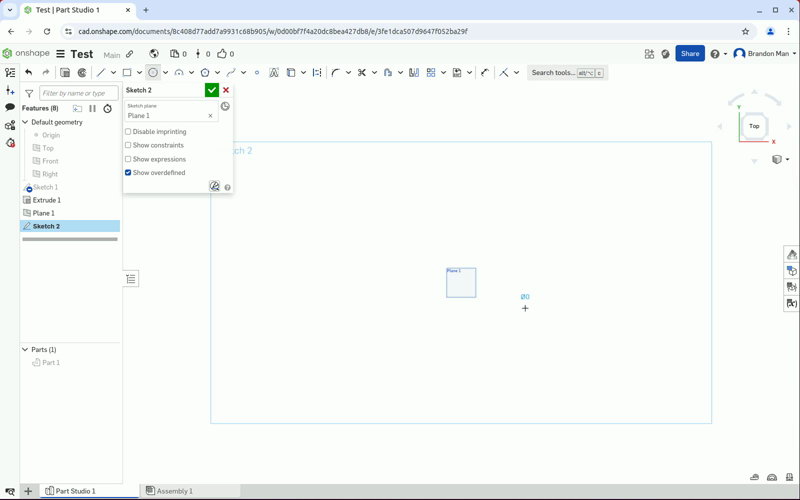
mouse_move(535, 307)
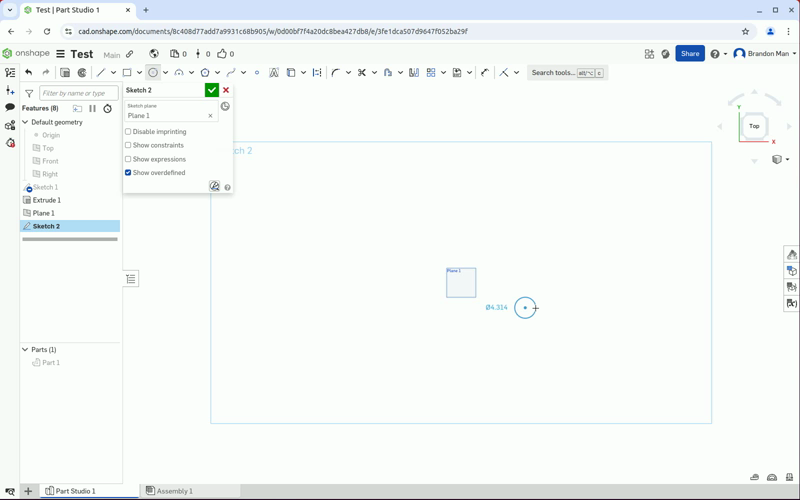
click(535, 307)
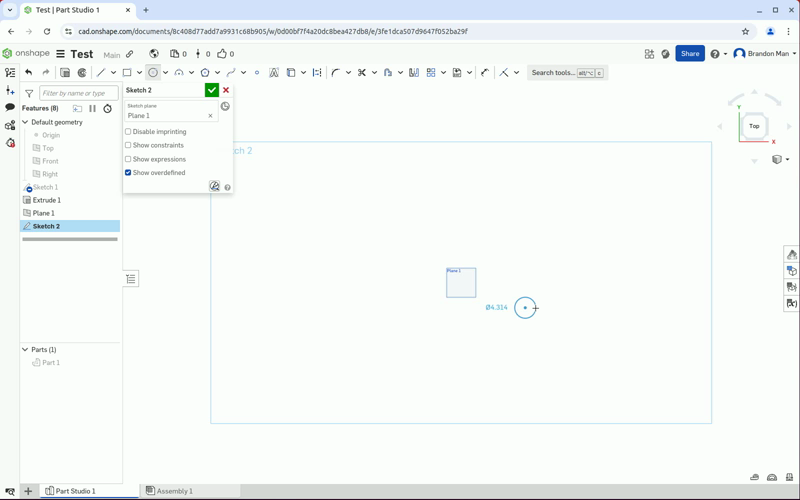
key(esc)
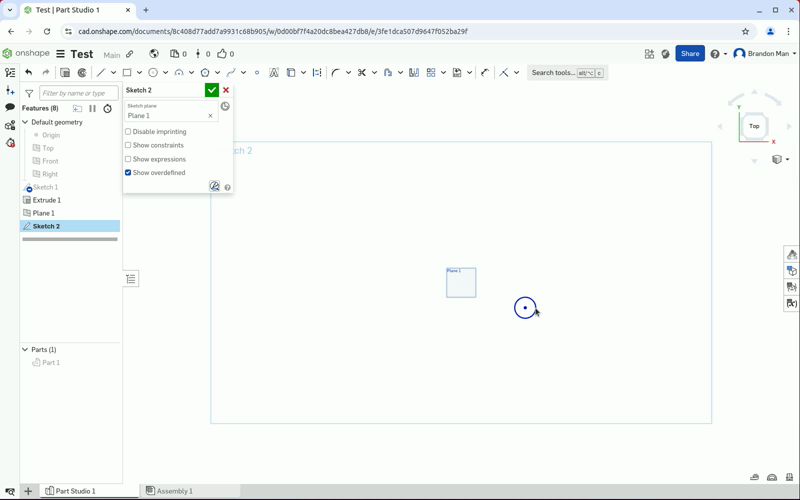
mouse_move(527, 306)
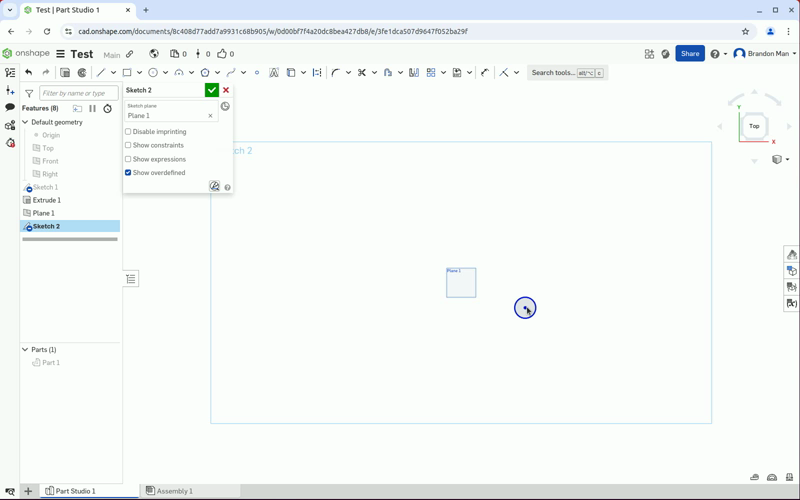
scroll(6)
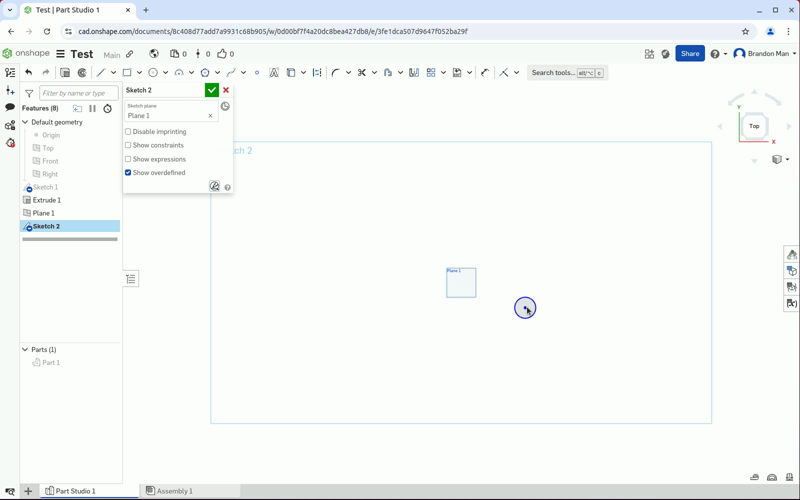
scroll(6)
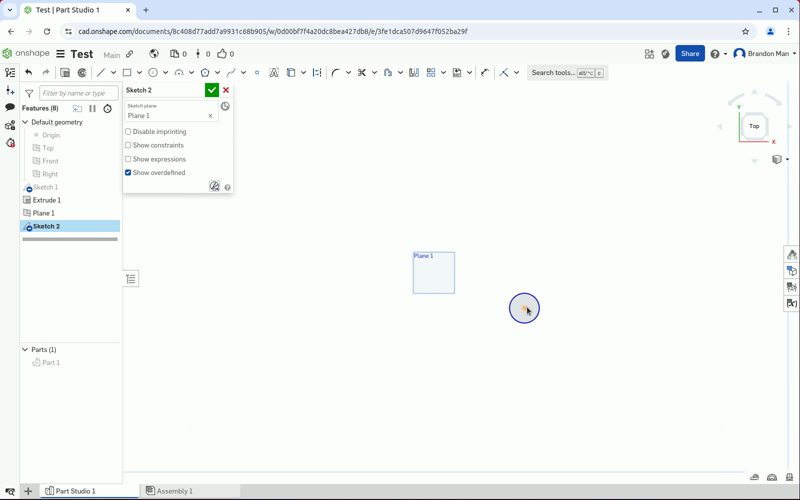
scroll(6)
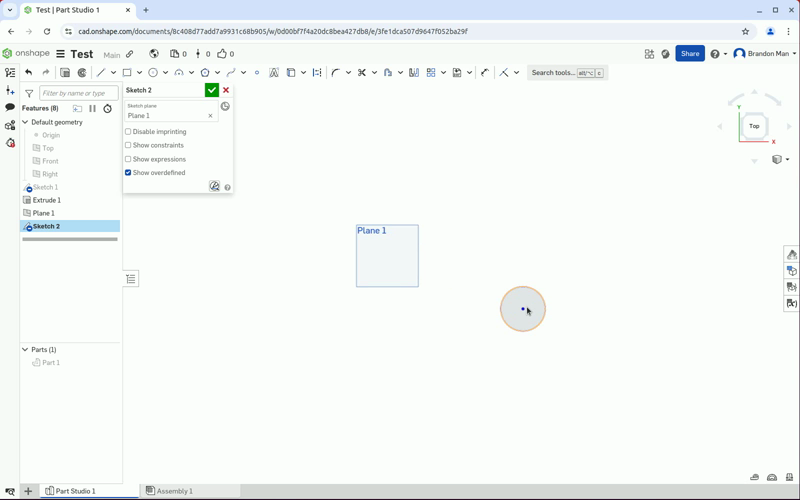
scroll(6)
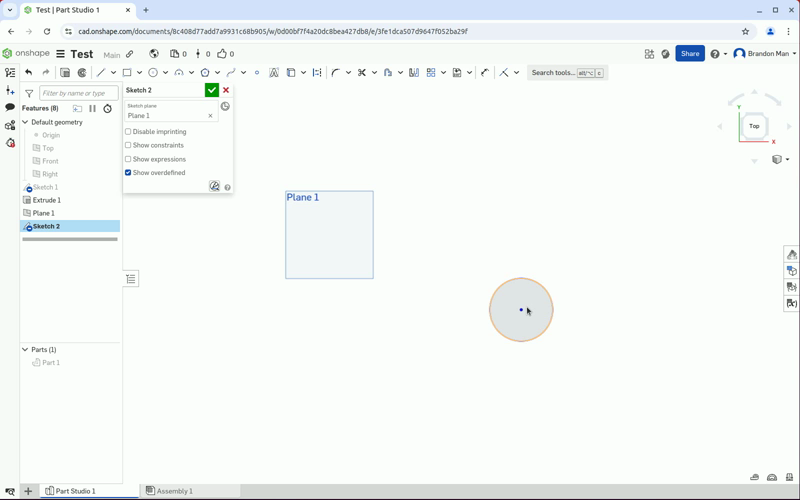
scroll(6)
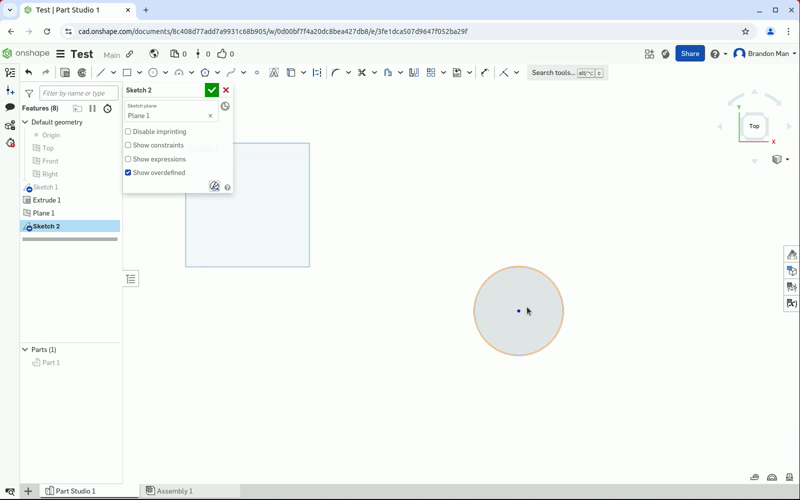
scroll(6)
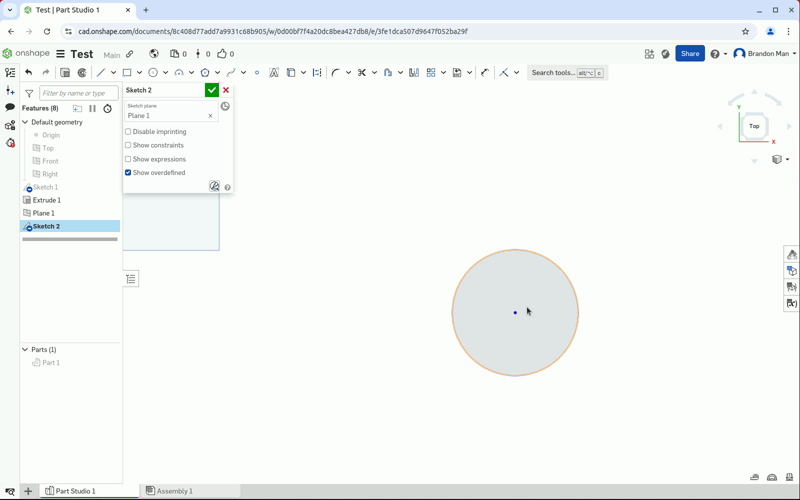
scroll(6)
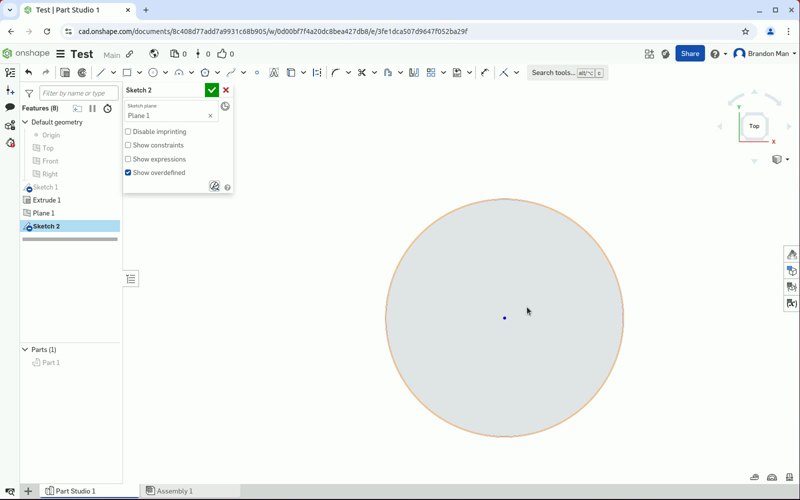
click(527, 306)
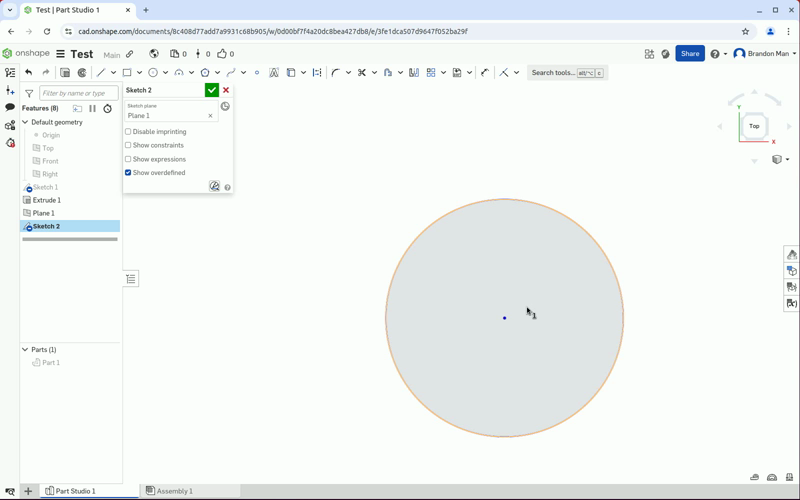
scroll(-6)
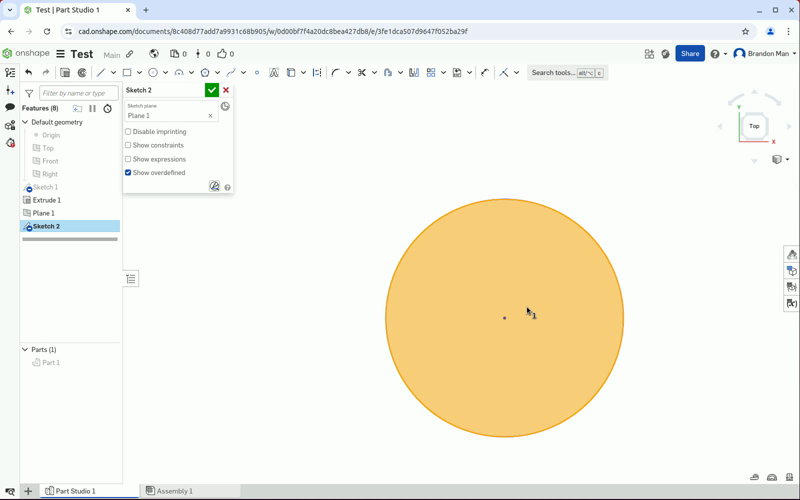
scroll(-6)
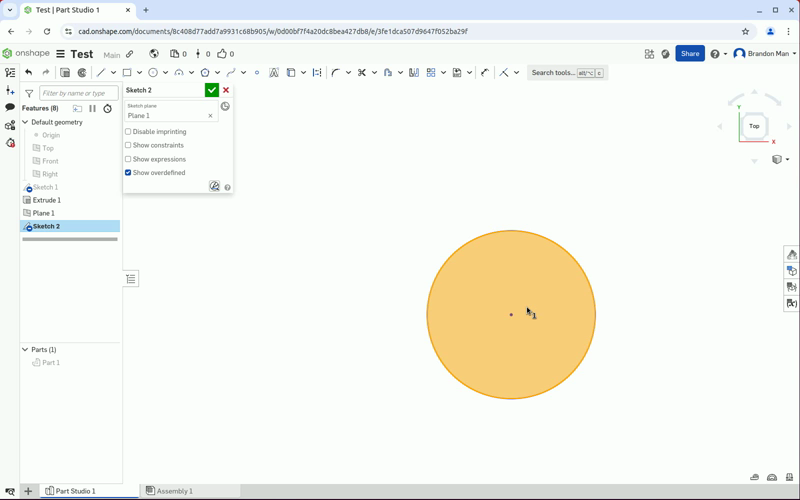
scroll(-6)
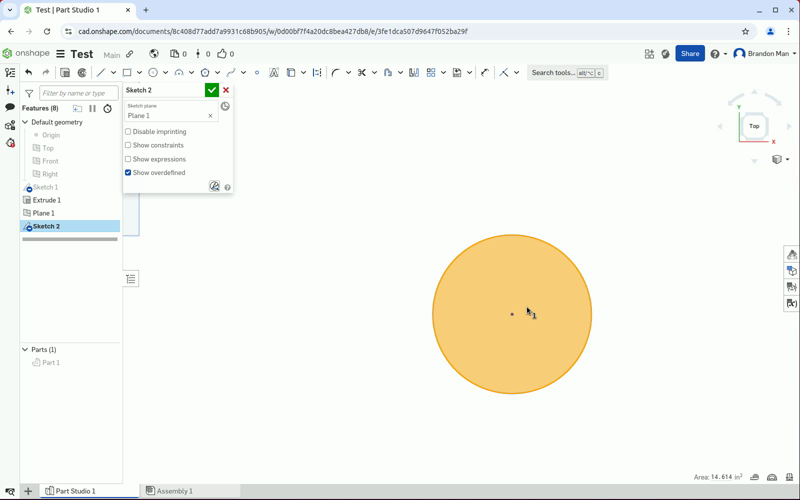
scroll(-6)
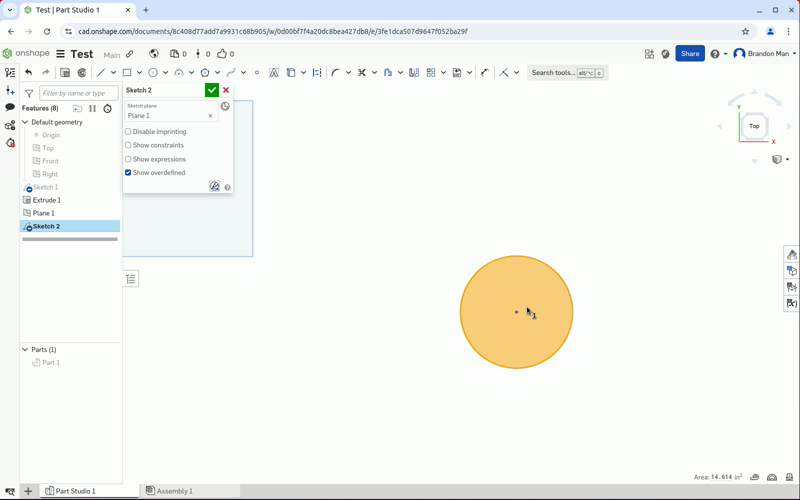
scroll(-6)
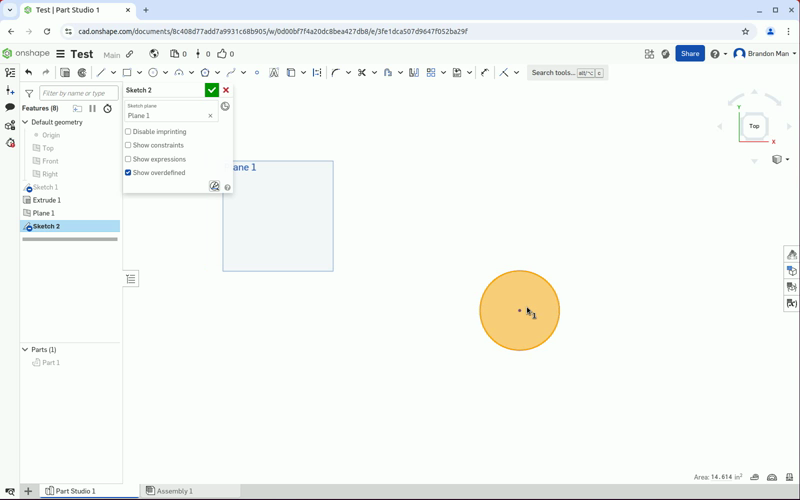
scroll(-6)
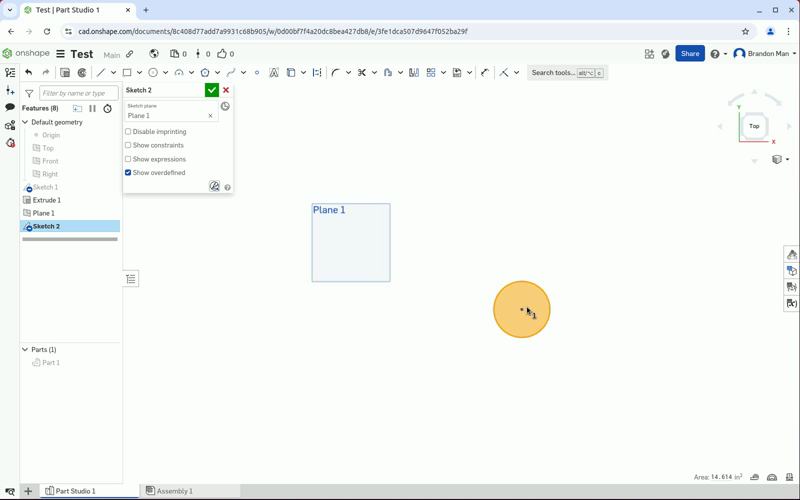
scroll(-6)
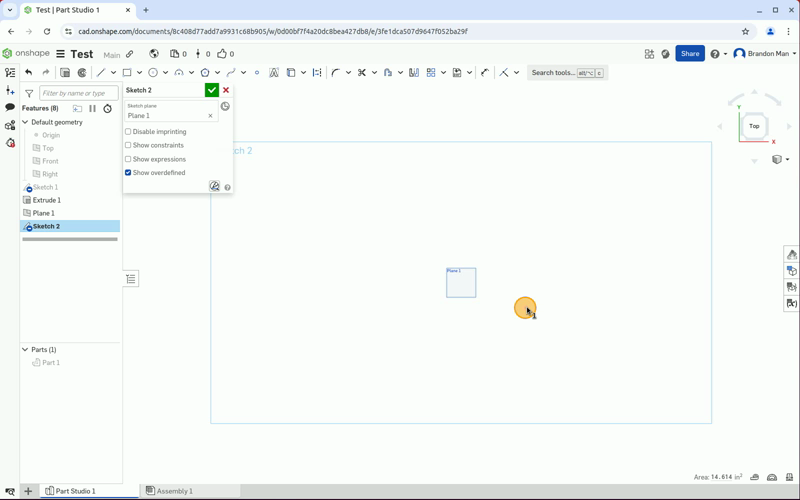
mouse_move(73, 352)
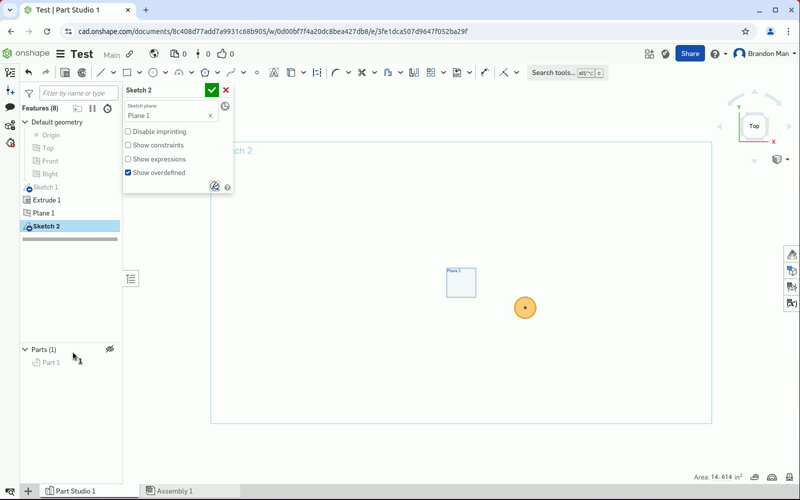
key(shift+y)
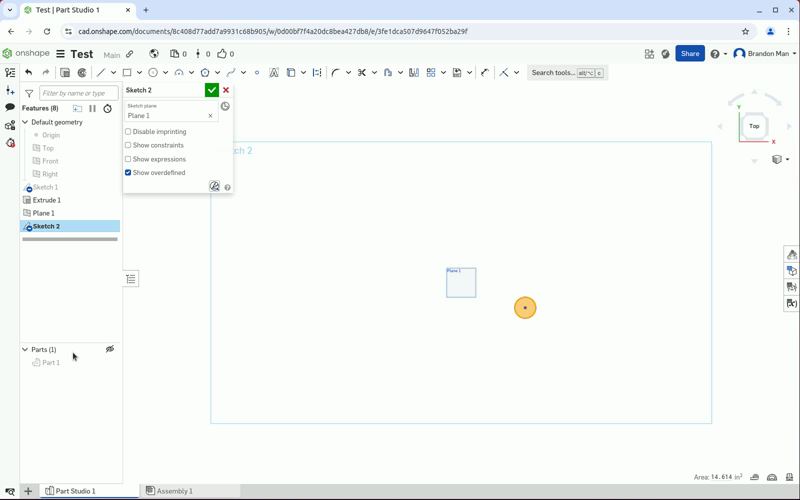
key(shift+e)
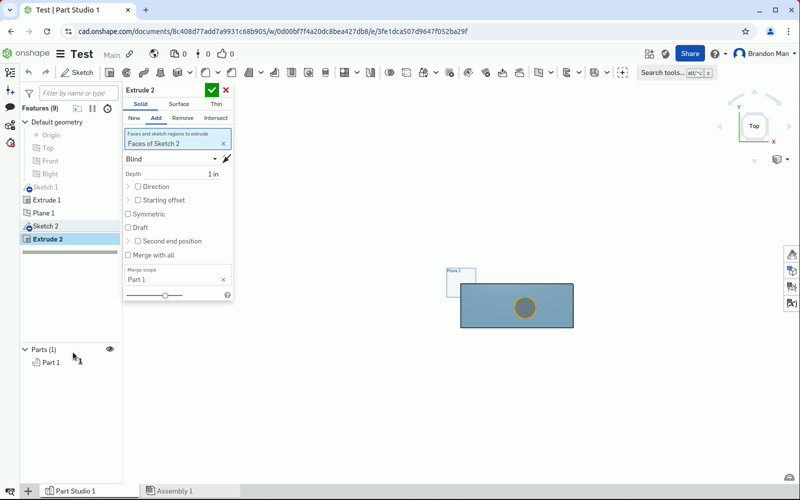
mouse_move(143, 106)
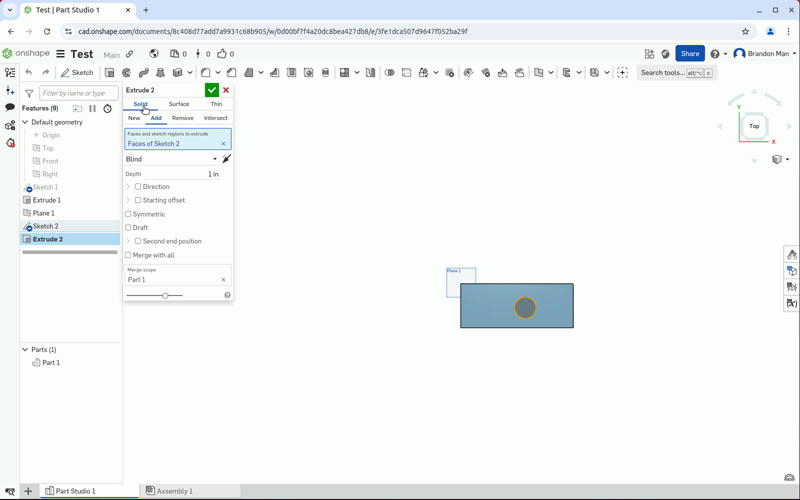
click(143, 106)
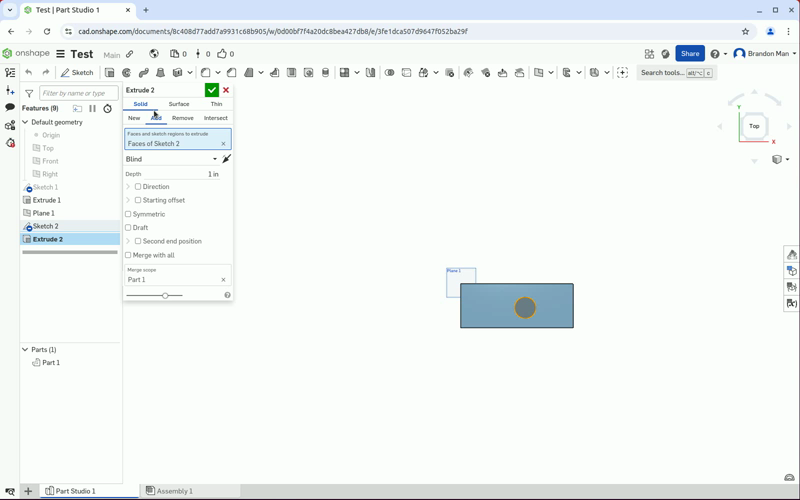
mouse_move(186, 120)
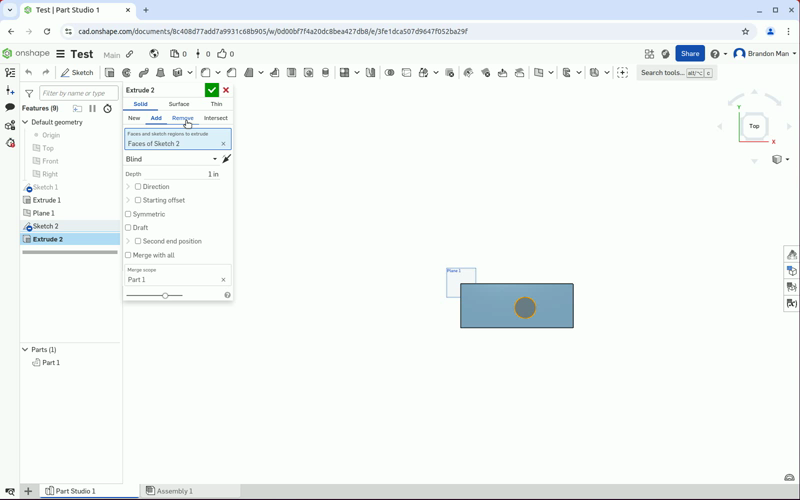
click(186, 120)
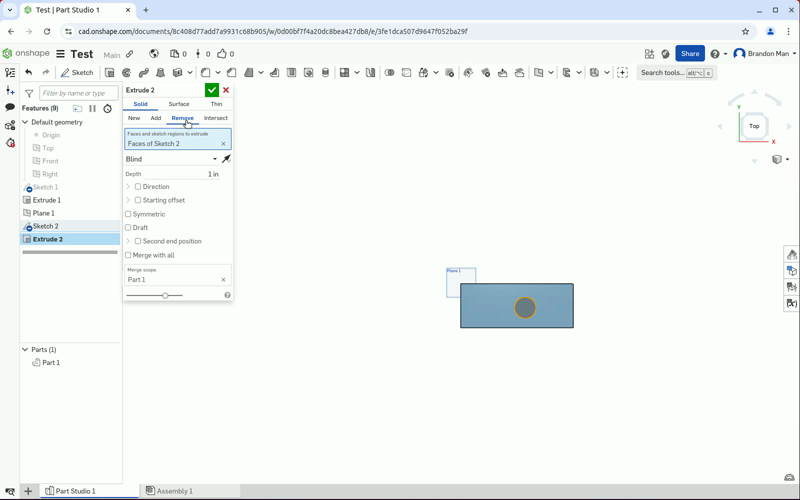
key(tab, 4)
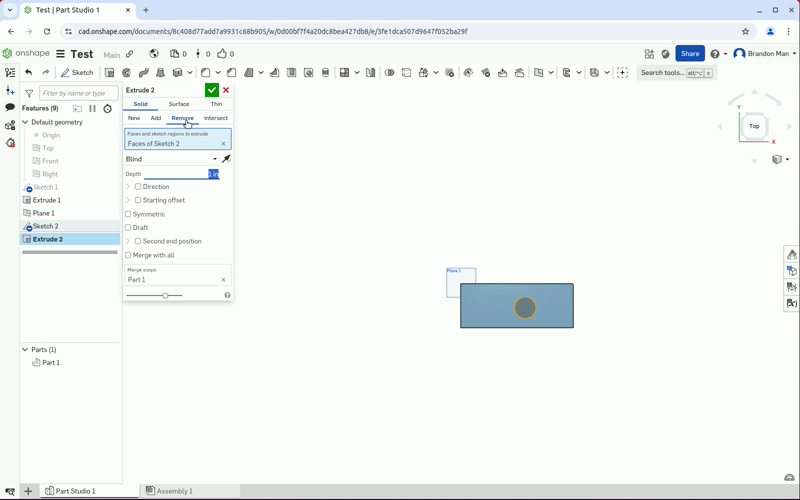
text(3.611)
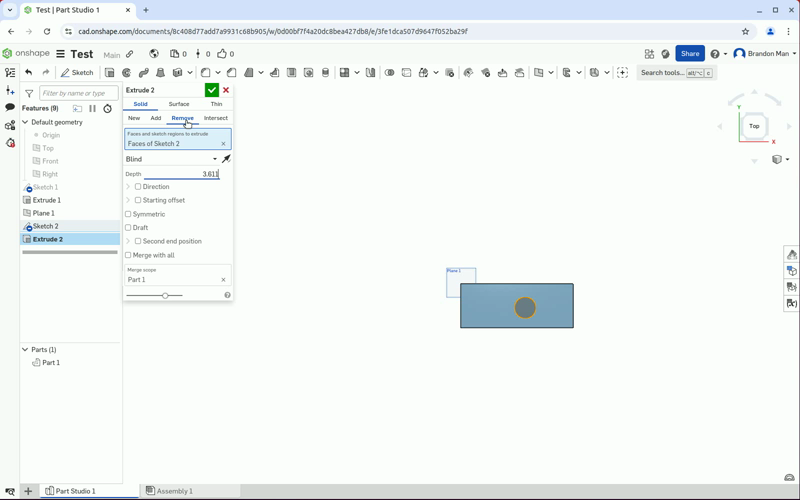
key(tab, 6)
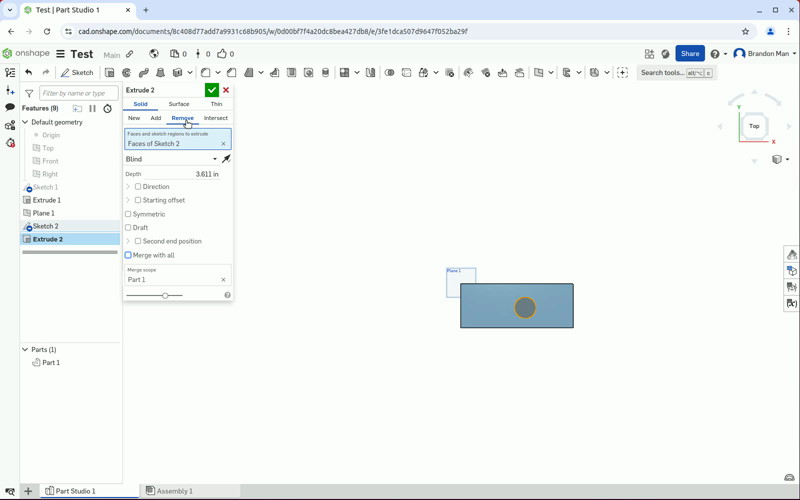
key(space)
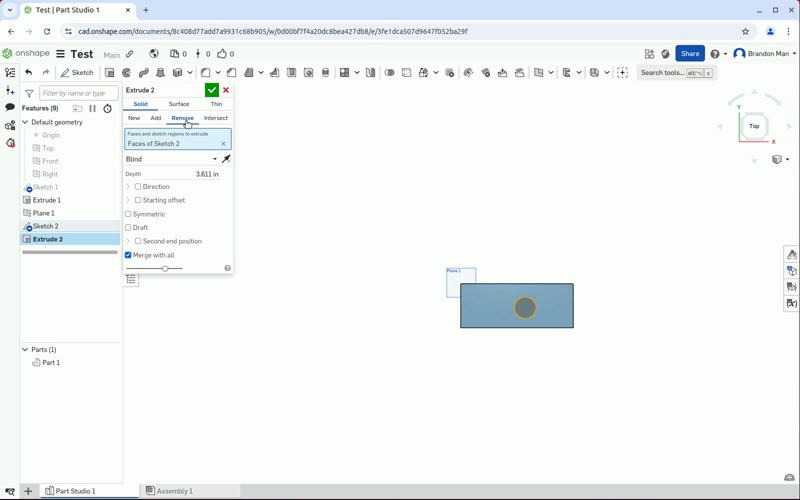
key(enter)
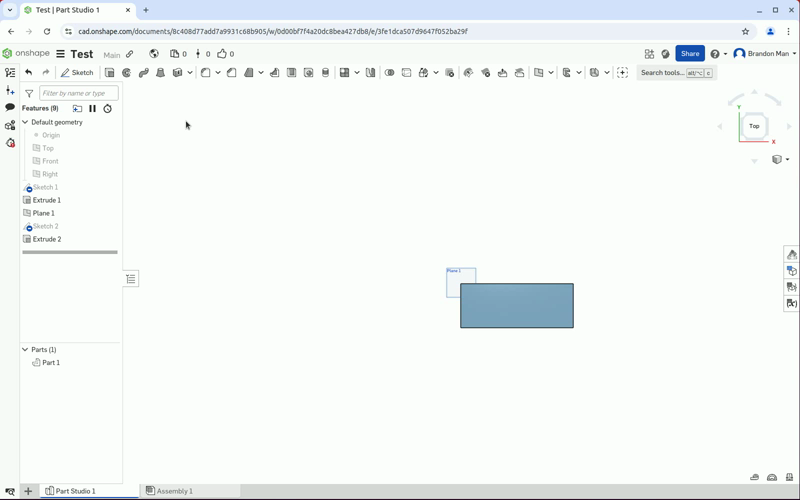
key(shift+h)
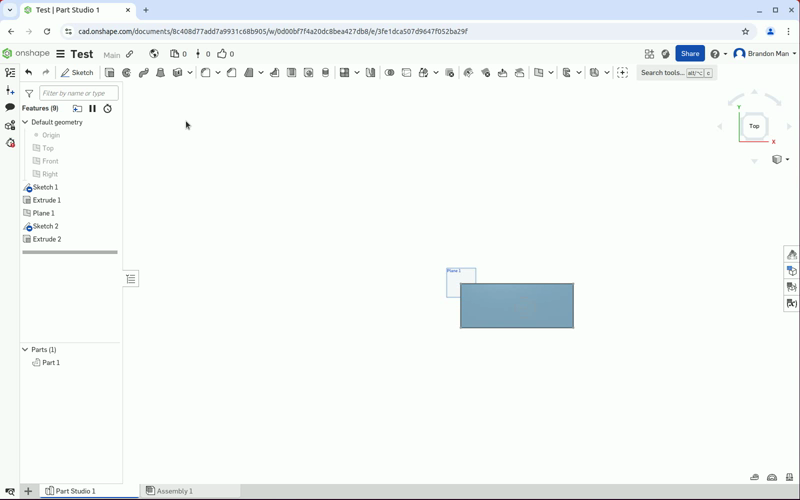
key(shift+h)
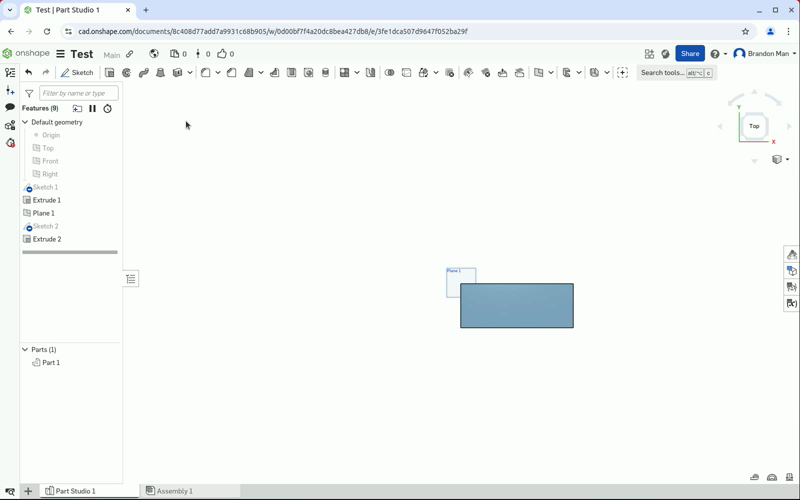
mouse_move(73, 189)
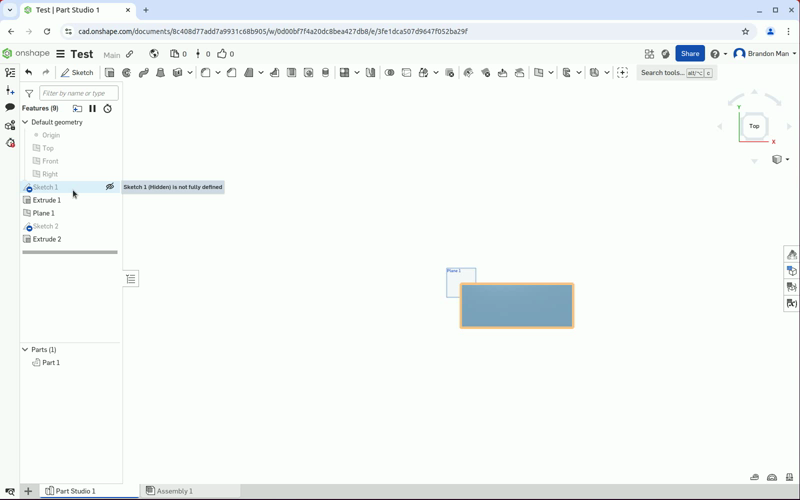
click(73, 189)
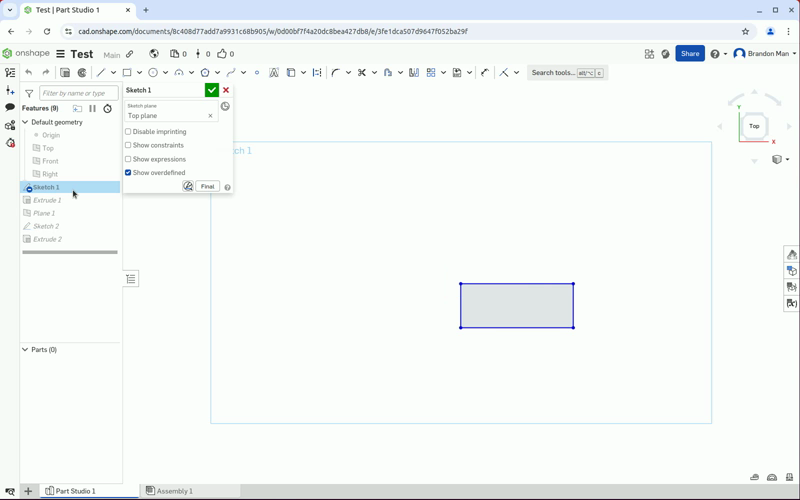
mouse_move(229, 92)
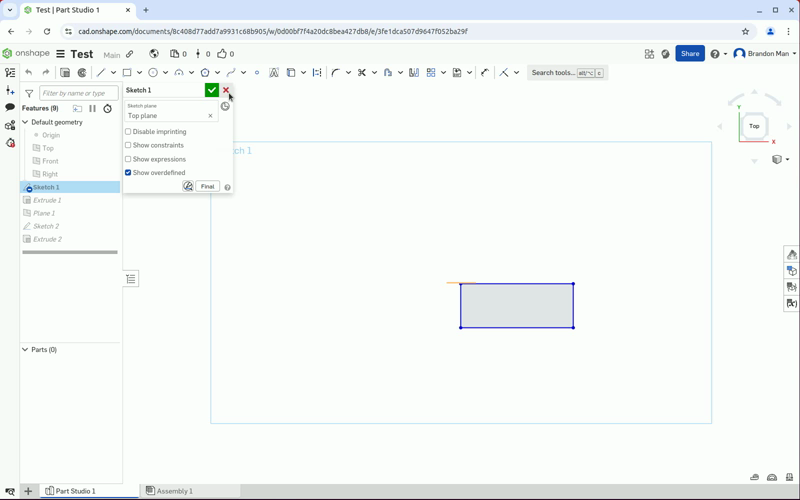
click(229, 92)
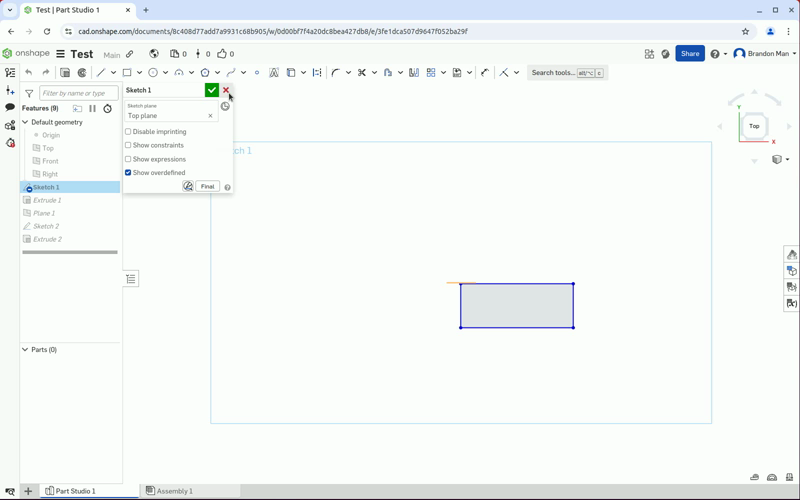
key(shift+s)
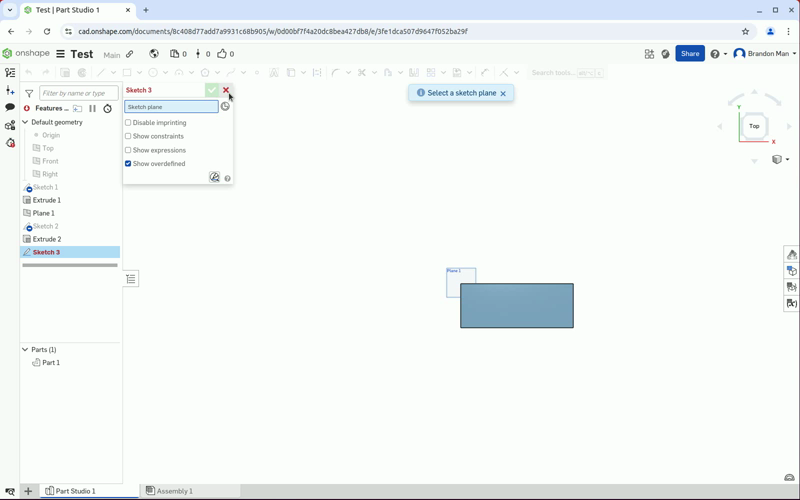
mouse_move(73, 215)
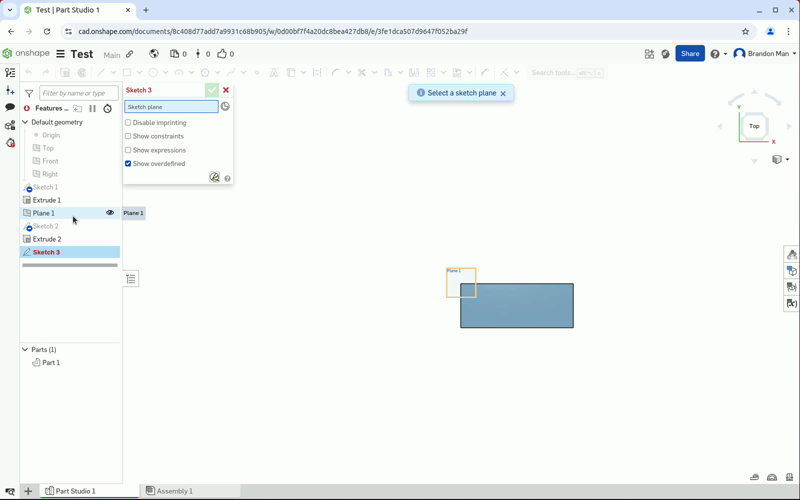
click(73, 215)
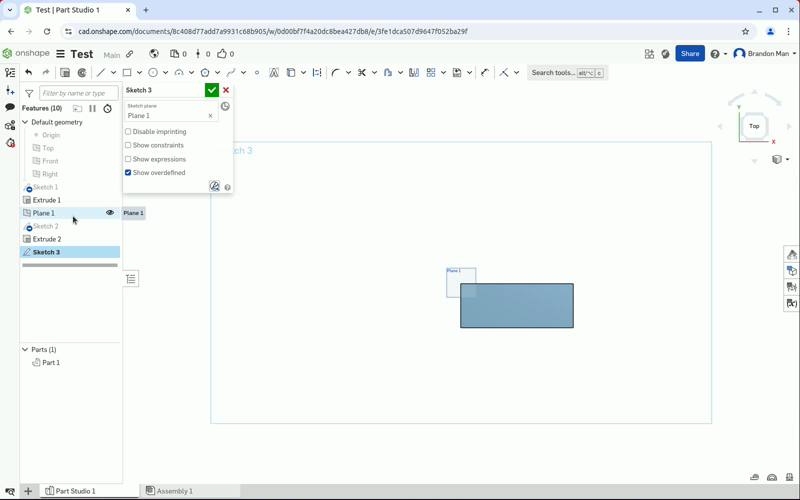
mouse_move(73, 352)
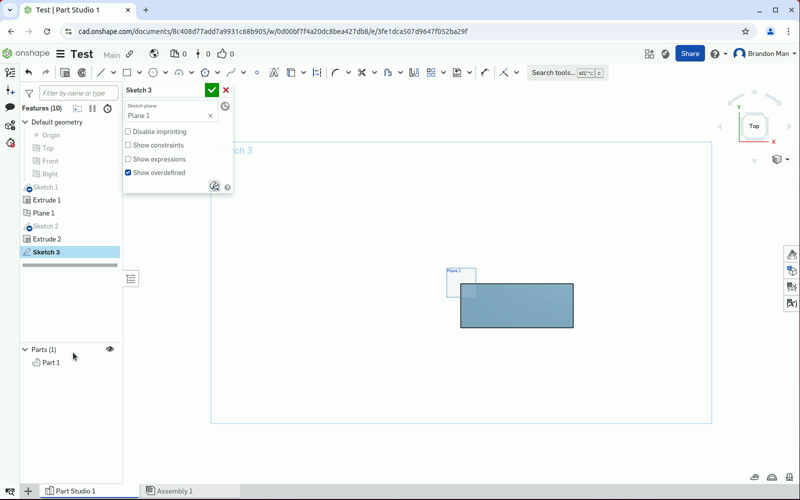
key(y)
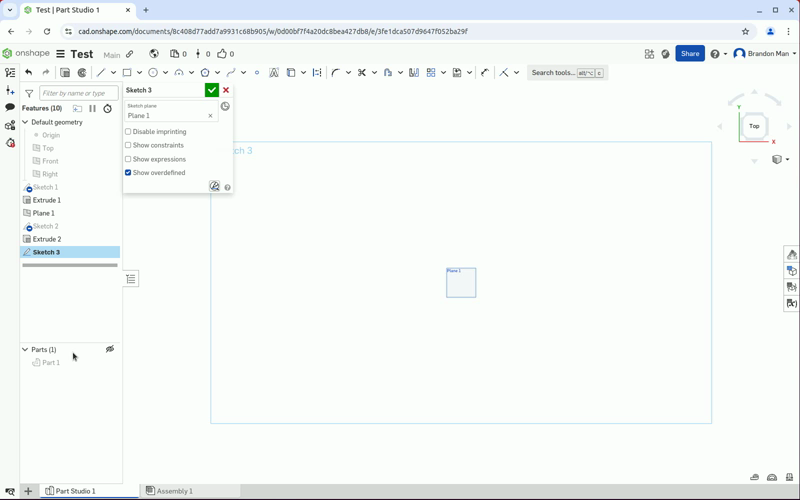
key(c)
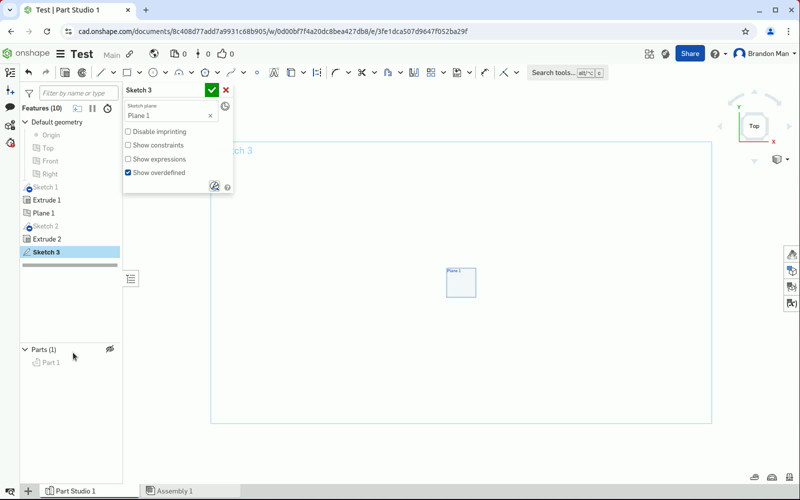
key_down(shift)
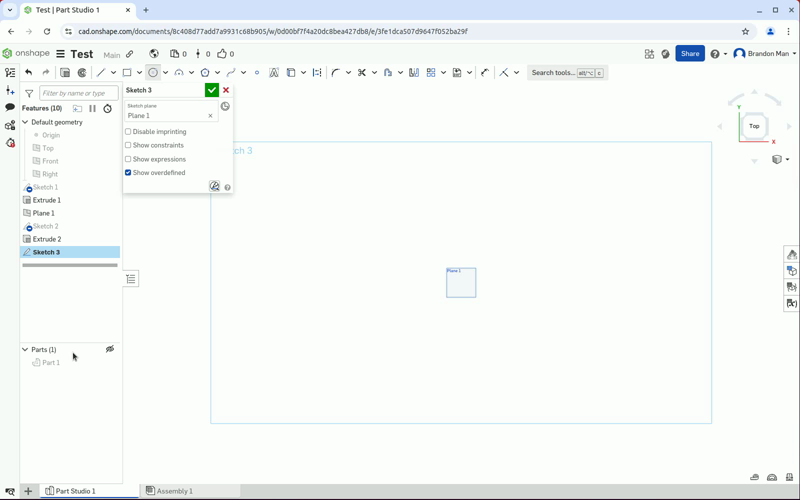
mouse_move(479, 306)
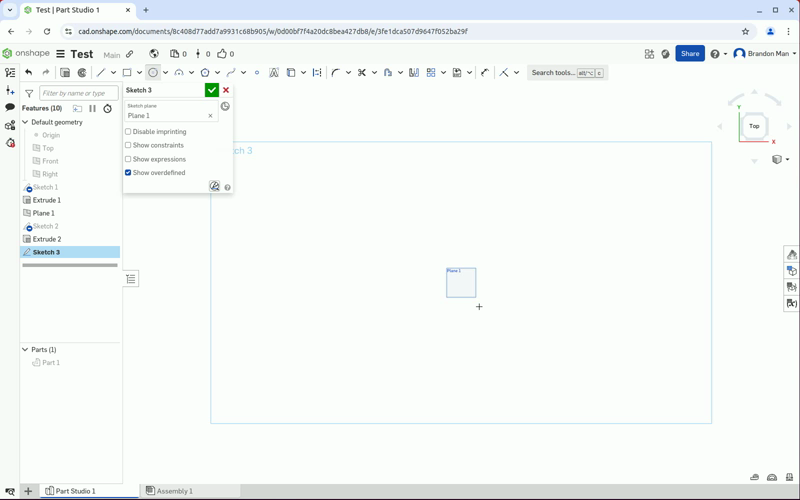
click(479, 306)
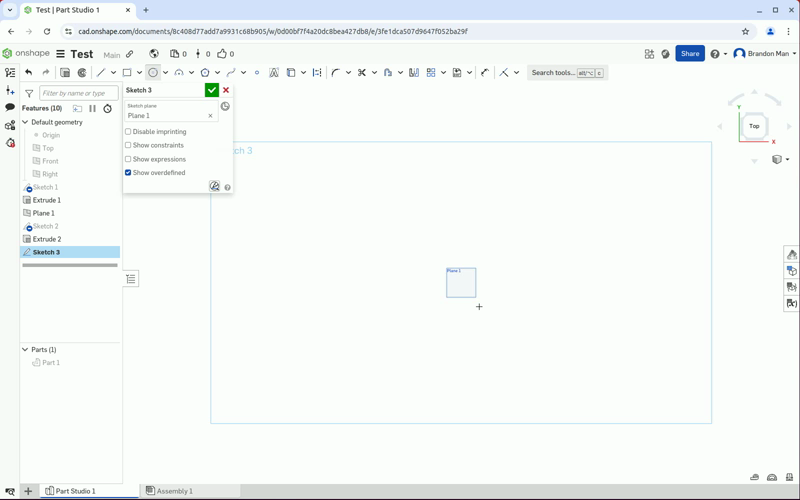
key_up(shift)
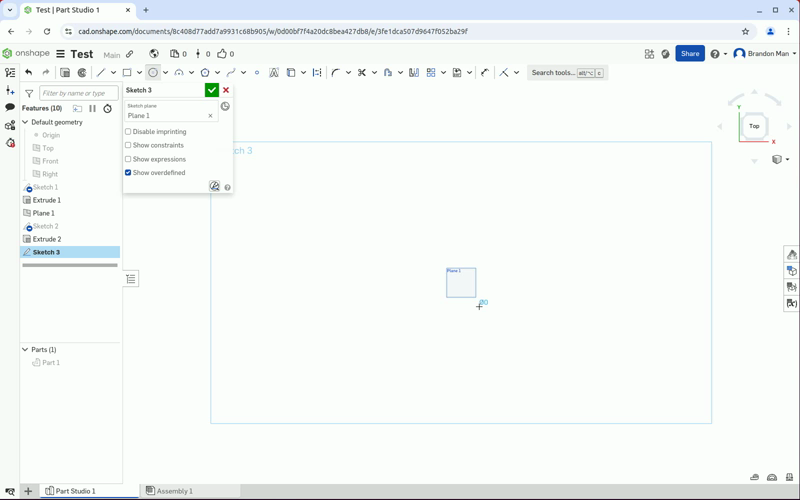
mouse_move(488, 306)
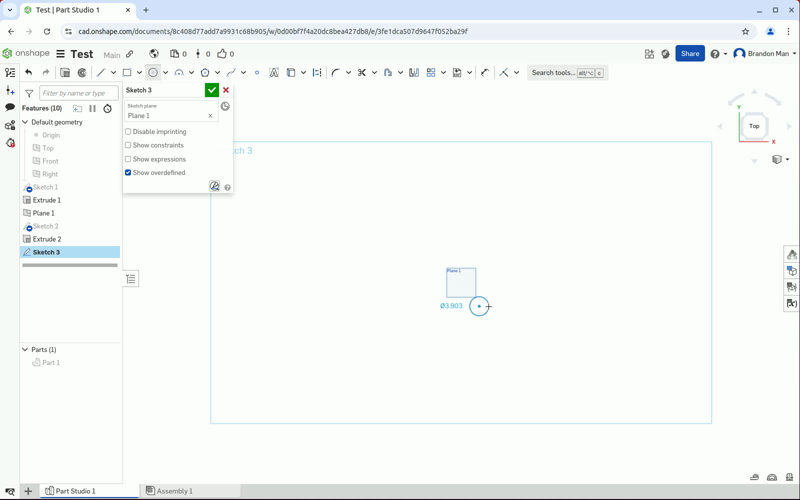
click(488, 306)
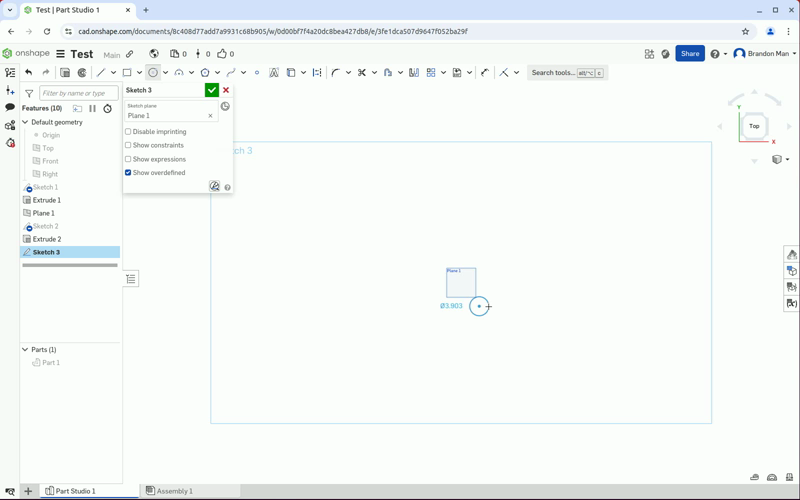
key(esc)
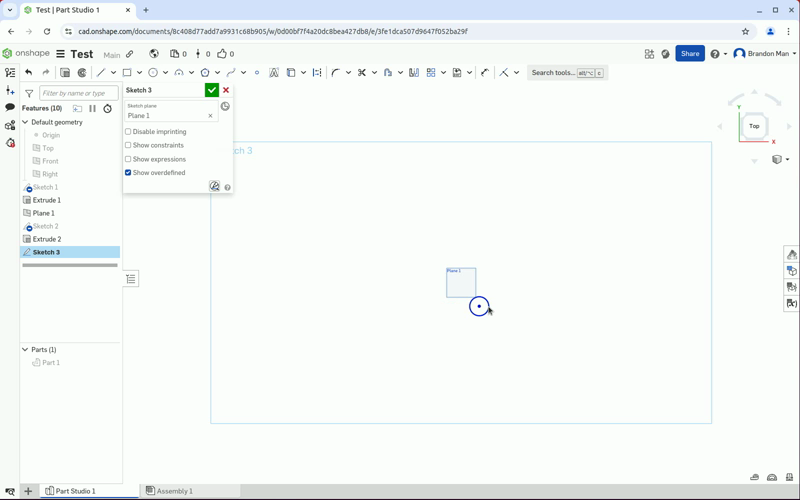
mouse_move(478, 313)
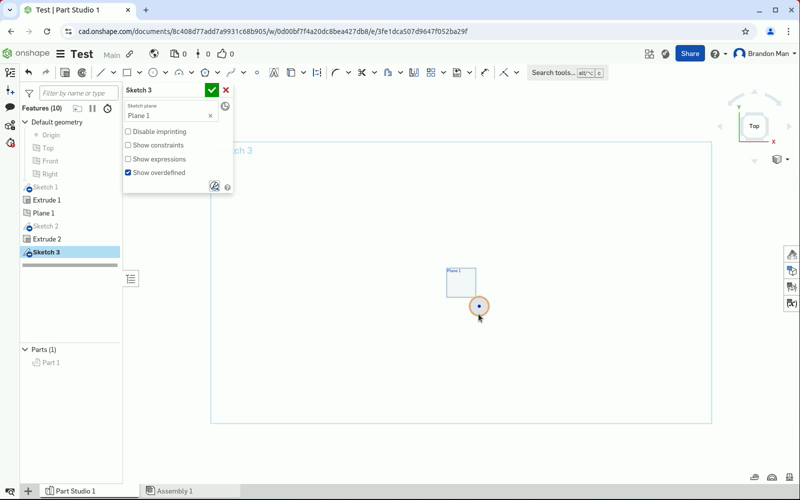
scroll(6)
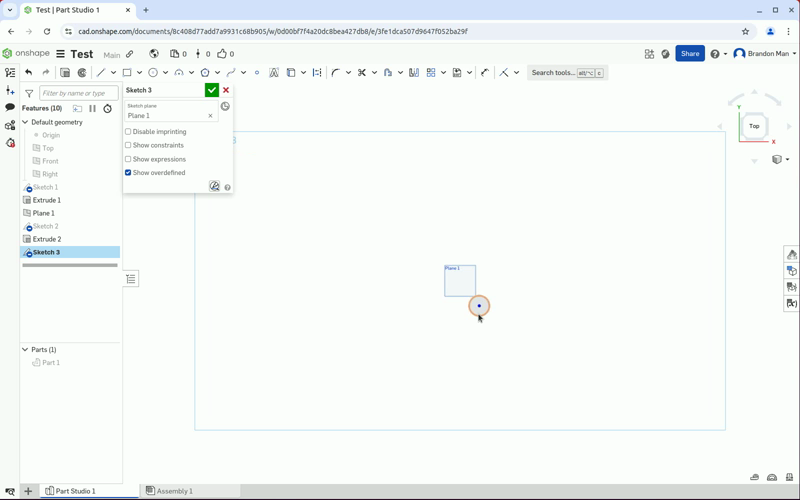
scroll(6)
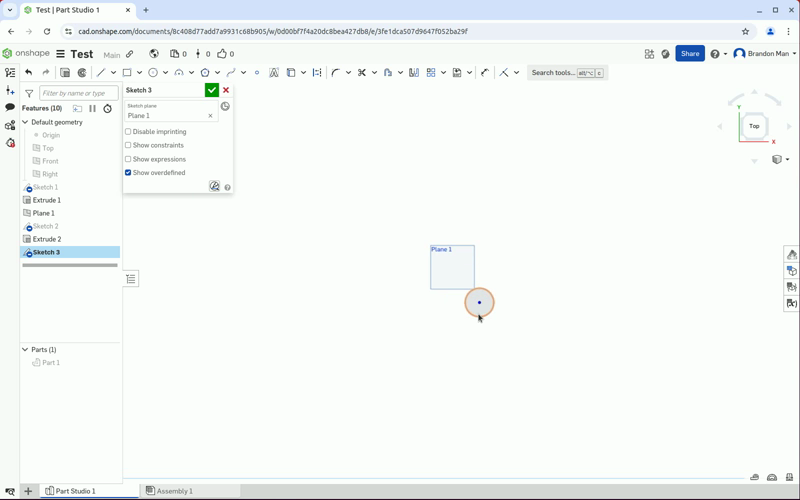
scroll(6)
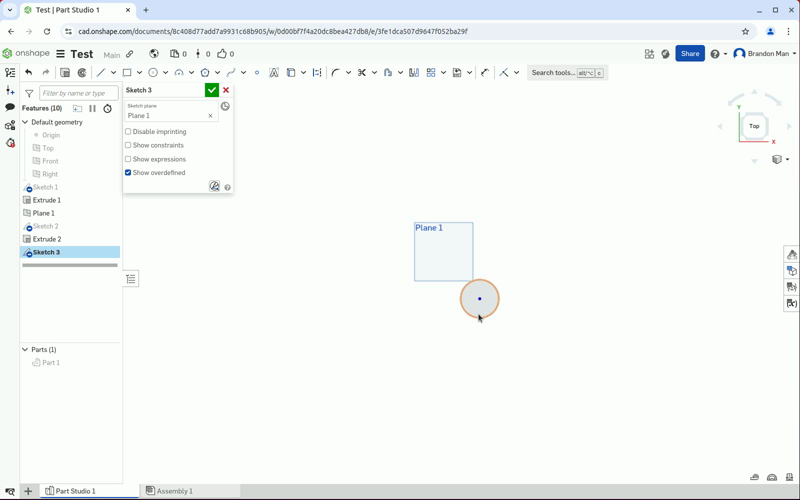
scroll(6)
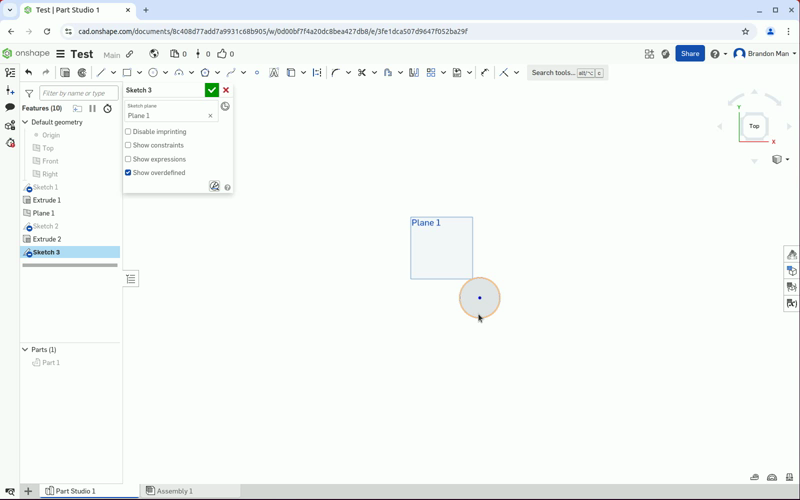
scroll(6)
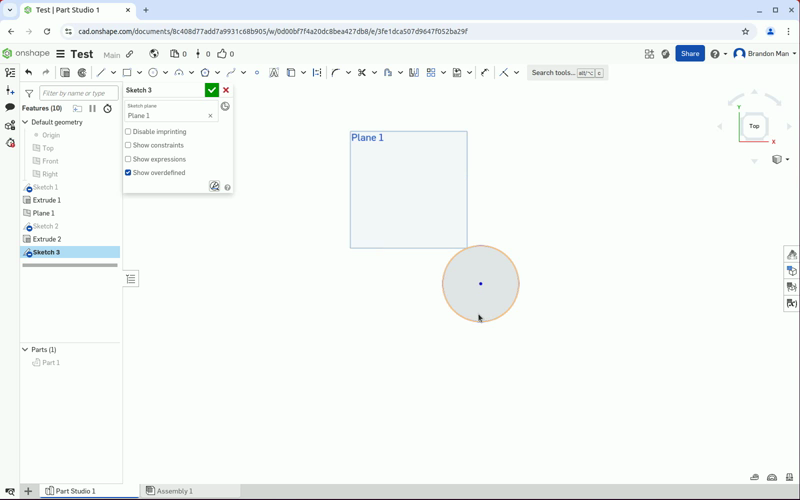
scroll(6)
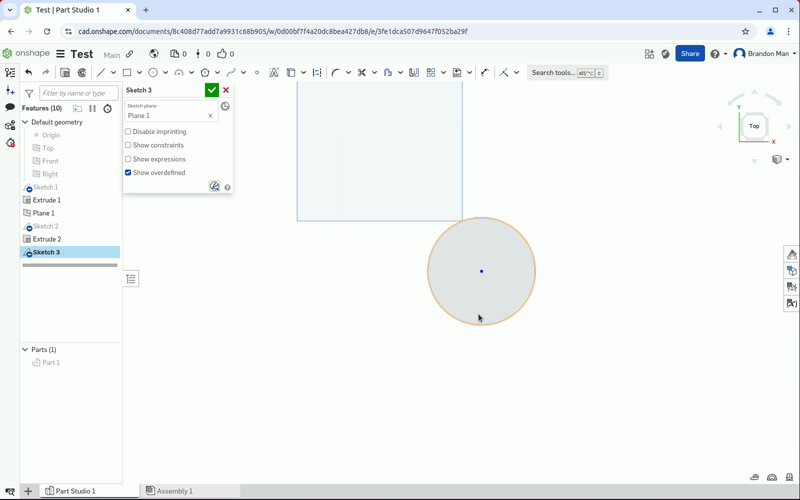
scroll(6)
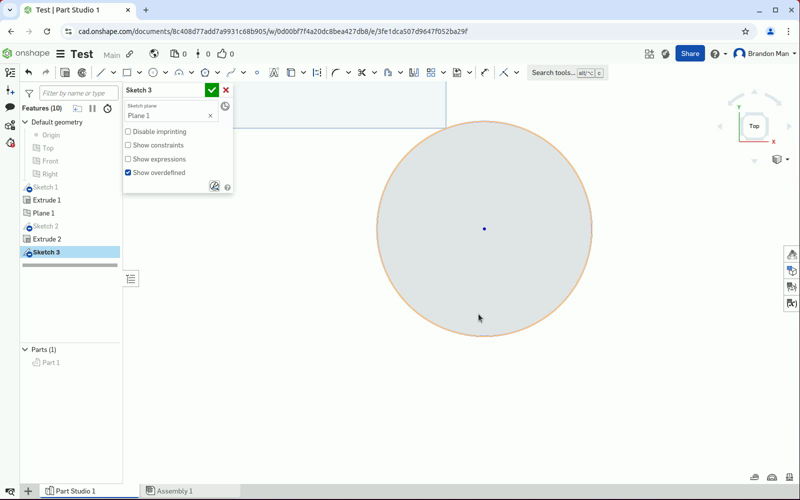
click(478, 313)
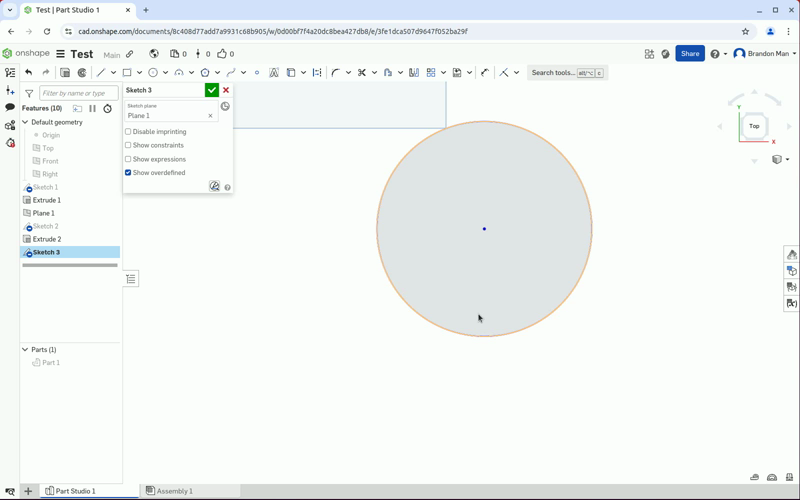
scroll(-6)
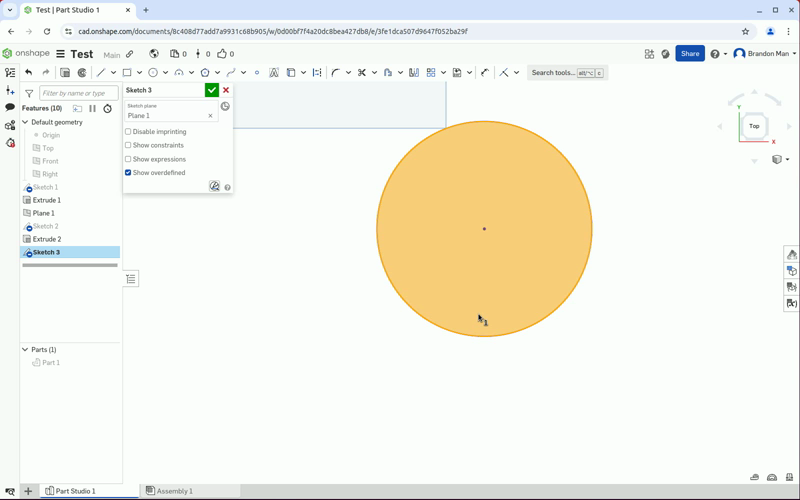
scroll(-6)
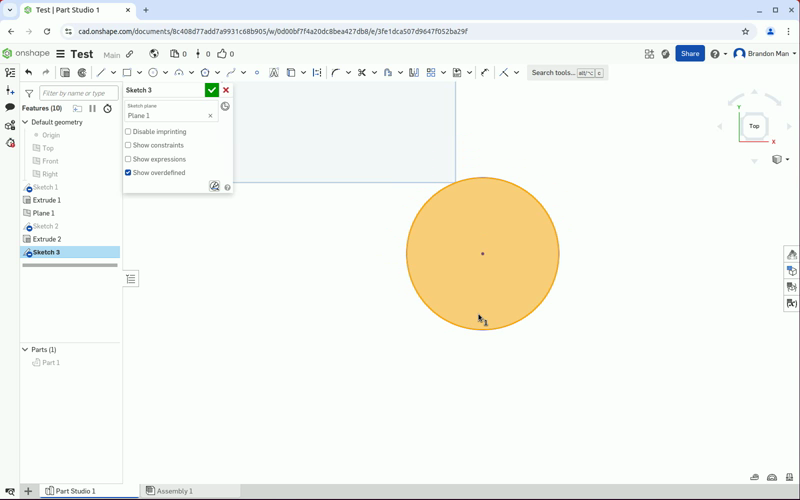
scroll(-6)
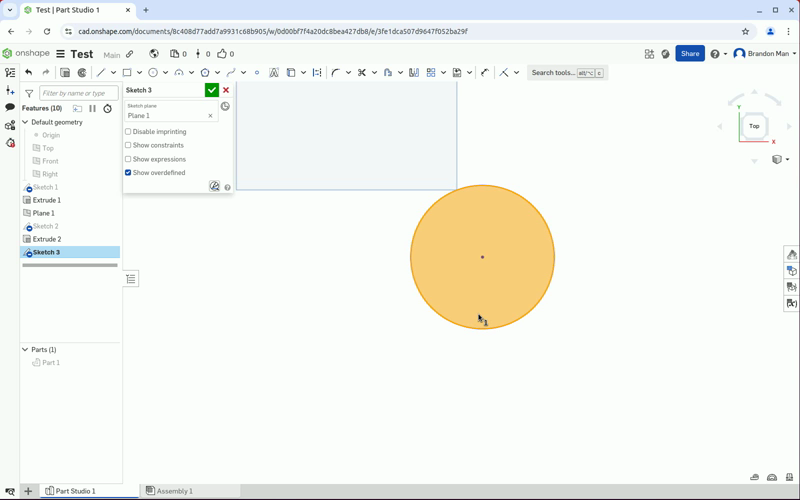
scroll(-6)
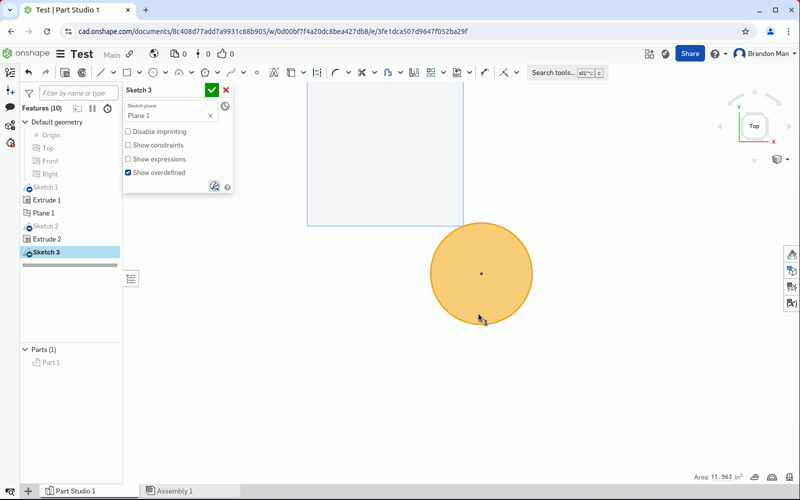
scroll(-6)
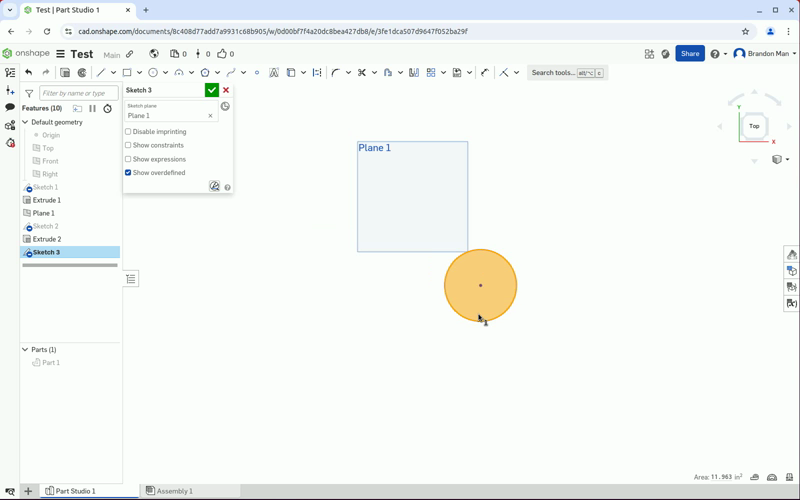
scroll(-6)
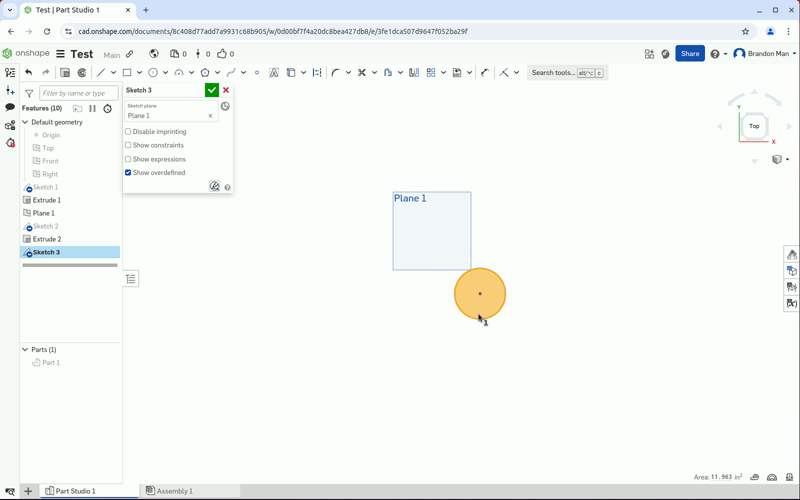
scroll(-6)
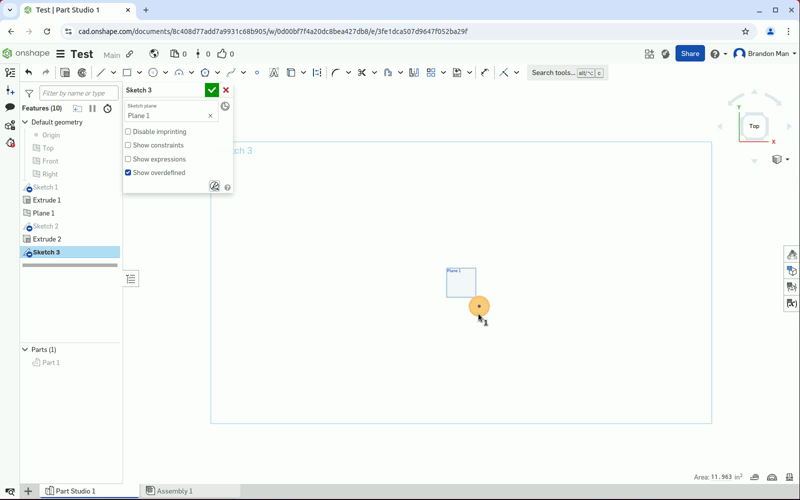
mouse_move(73, 352)
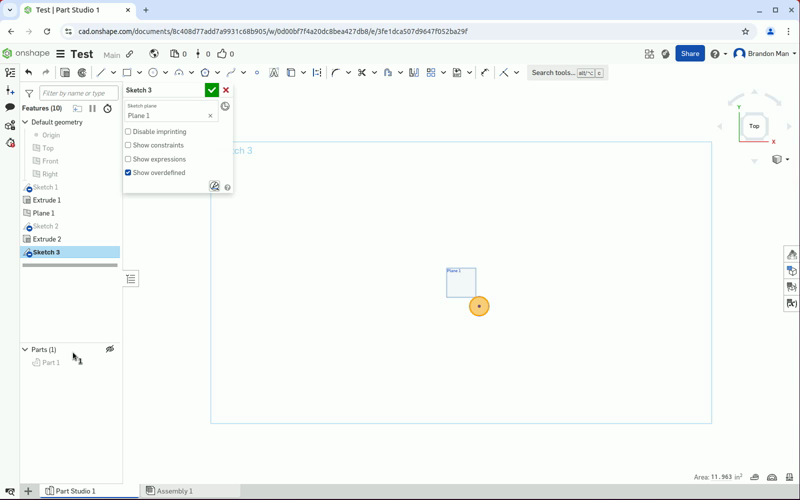
key(shift+y)
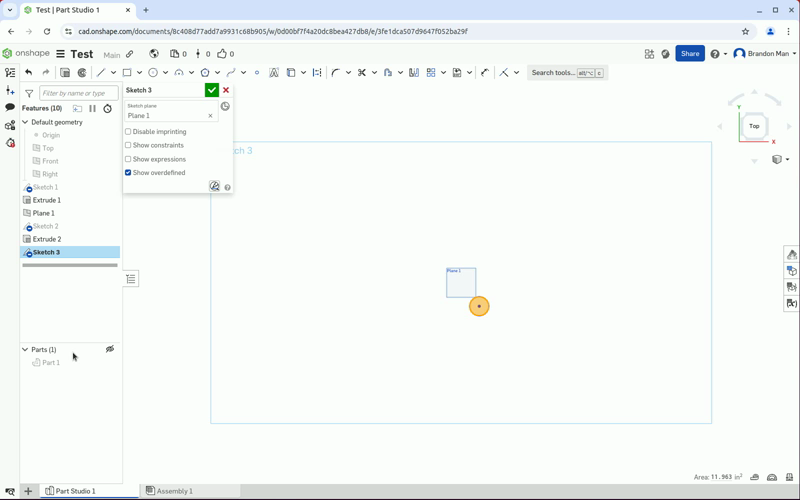
key(shift+e)
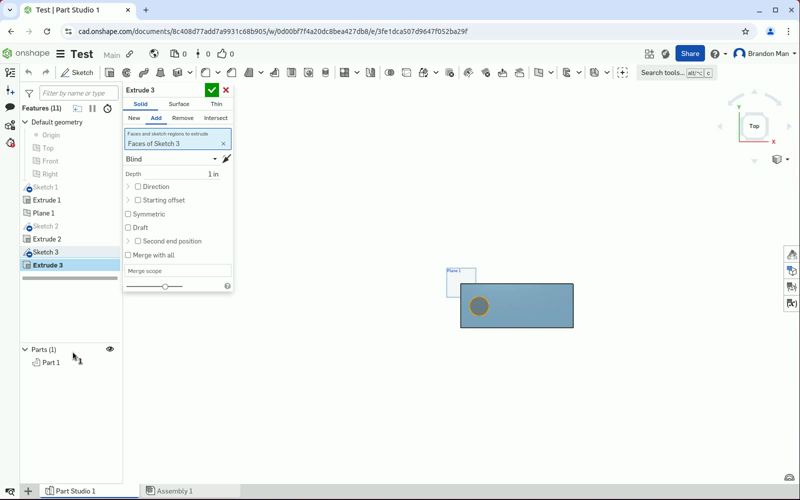
mouse_move(143, 106)
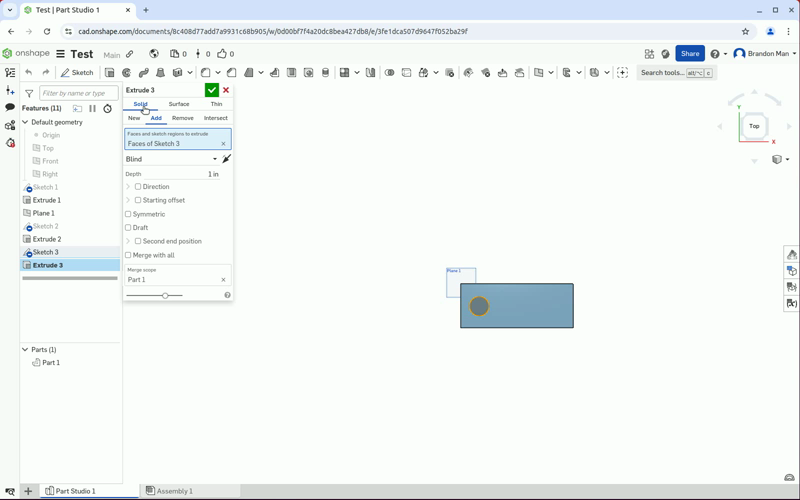
click(143, 106)
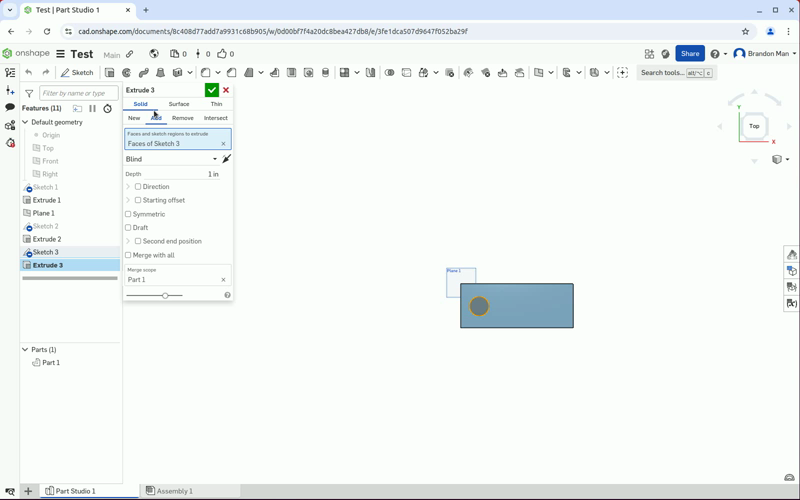
mouse_move(186, 120)
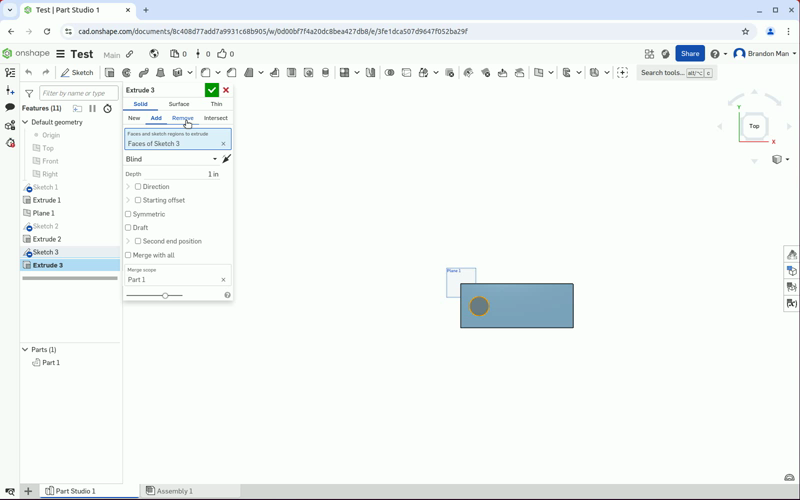
click(186, 120)
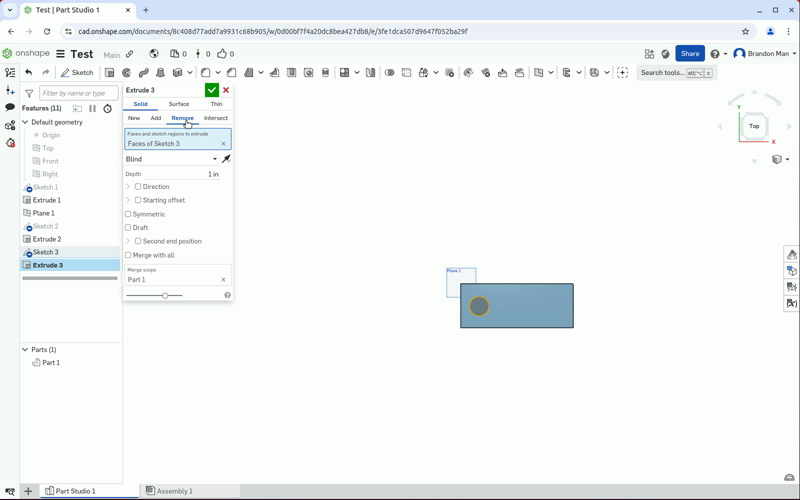
key(tab, 4)
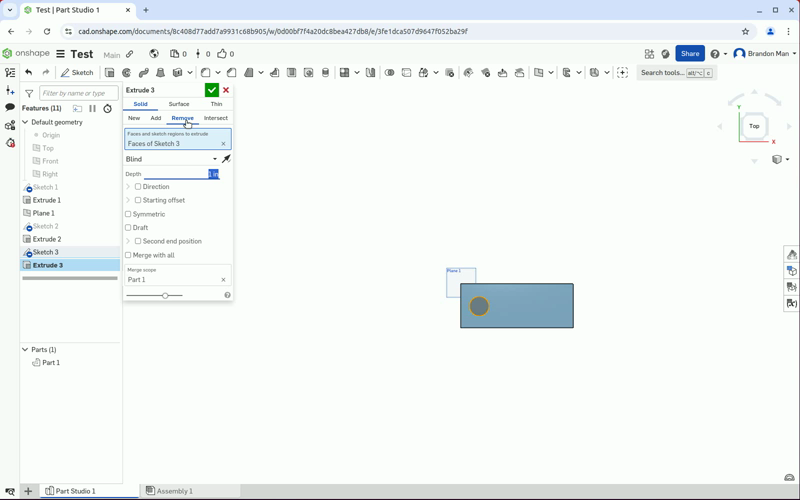
text(3.611)
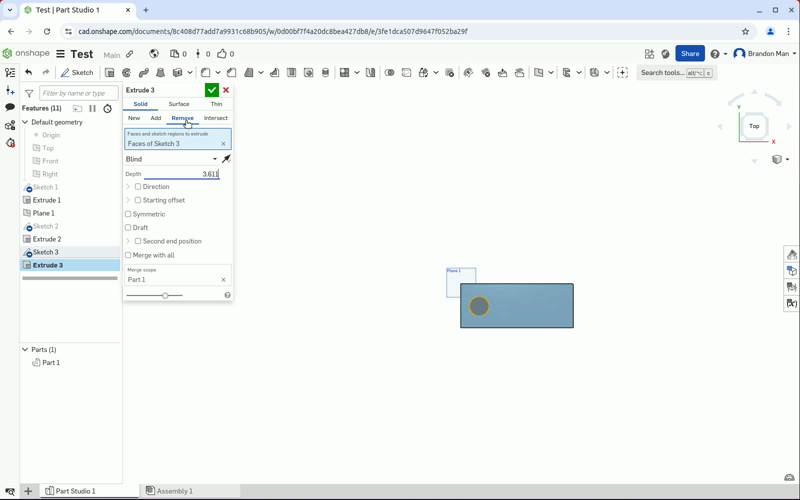
key(tab, 6)
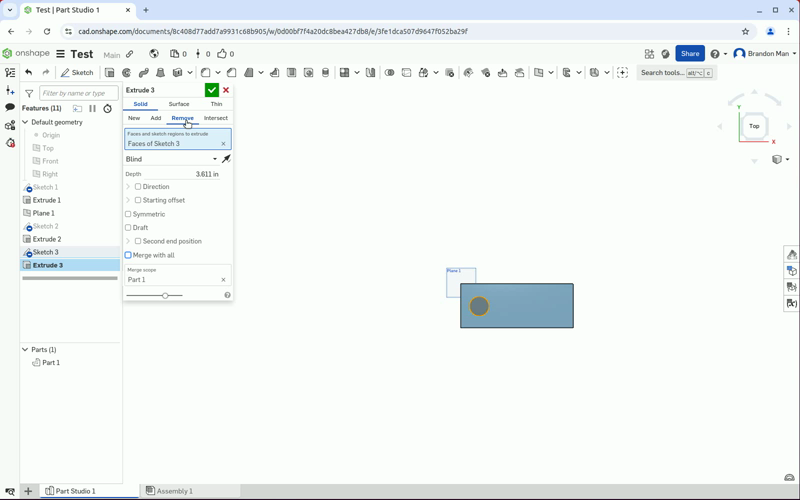
key(space)
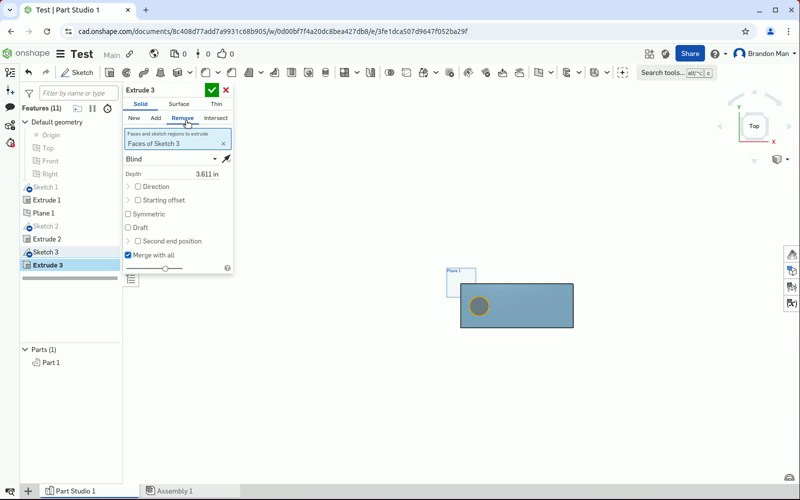
key(enter)
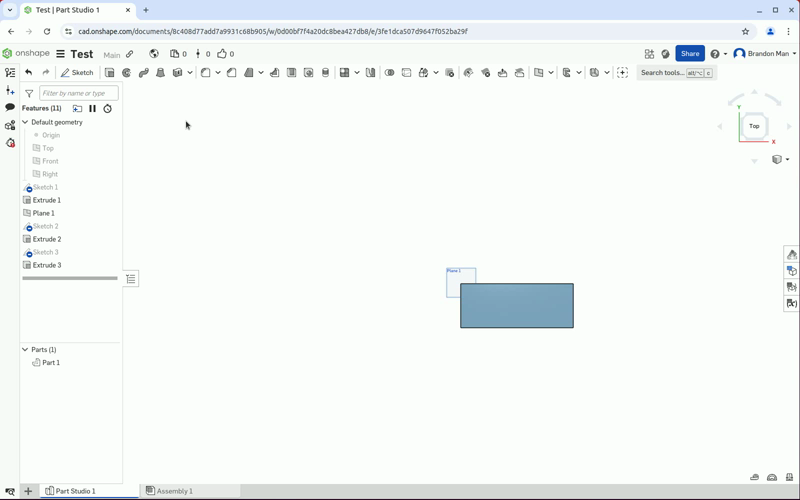
key(shift+h)
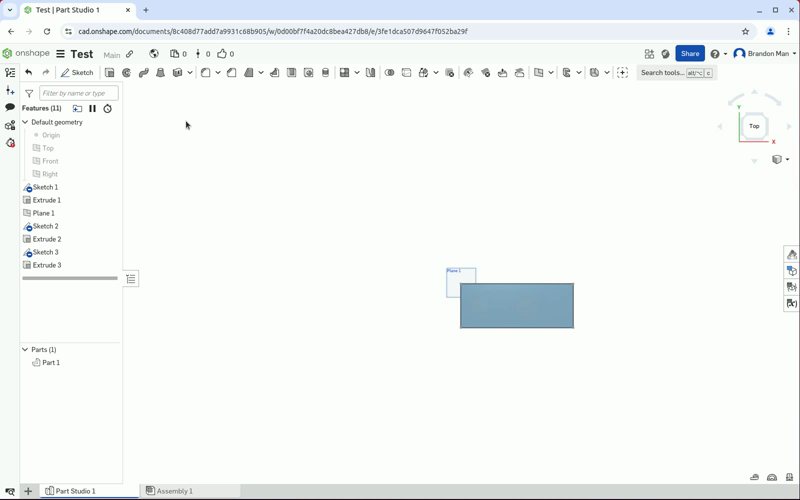
key(shift+h)
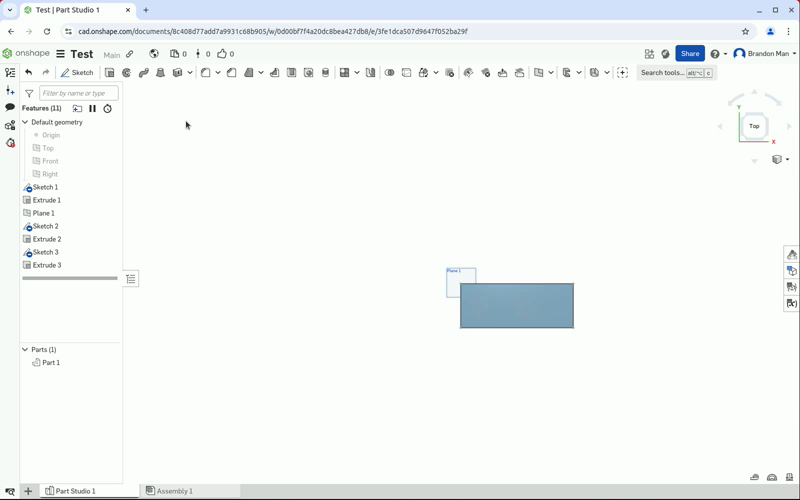
key(shift+7)
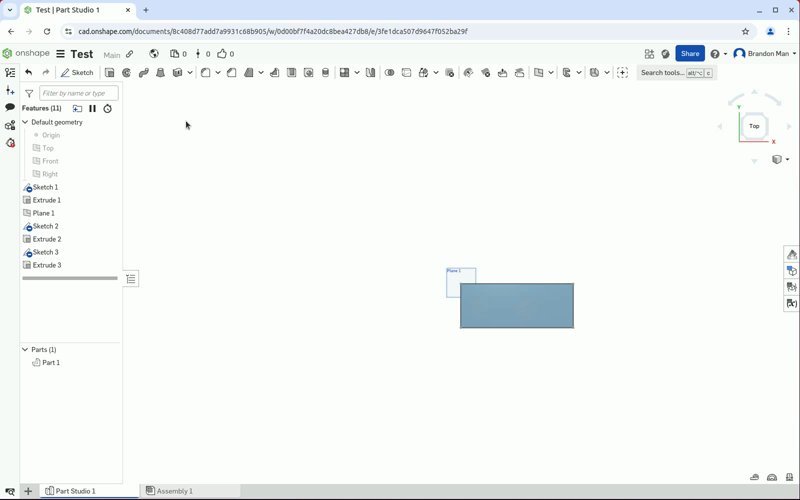
key(up, 3)
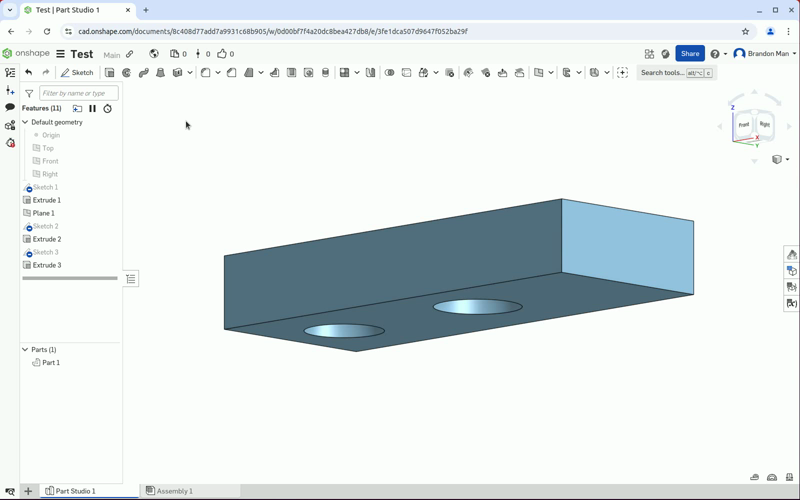
key(left, 3)
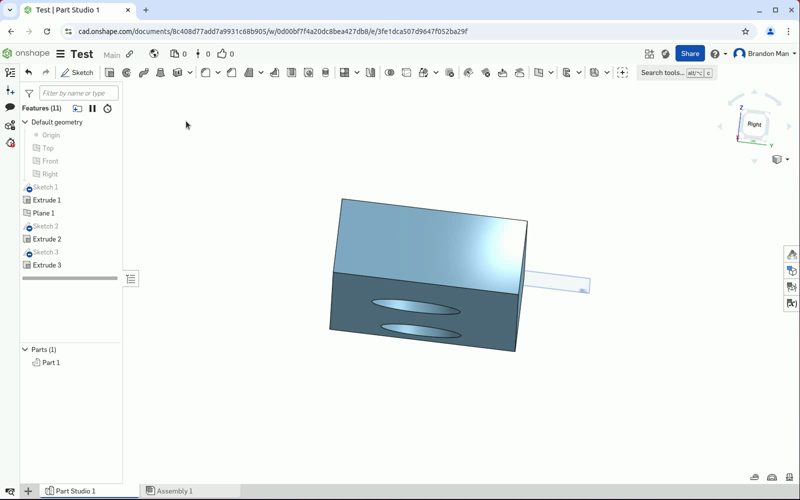
key(right, 3)
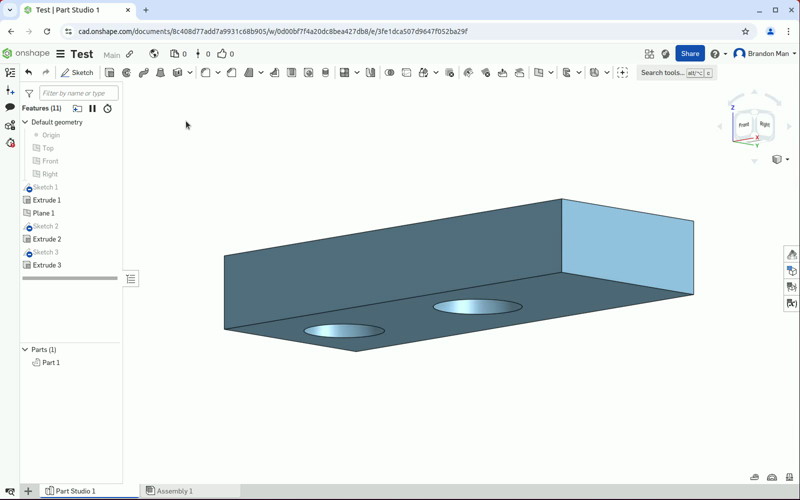
key(down, 3)
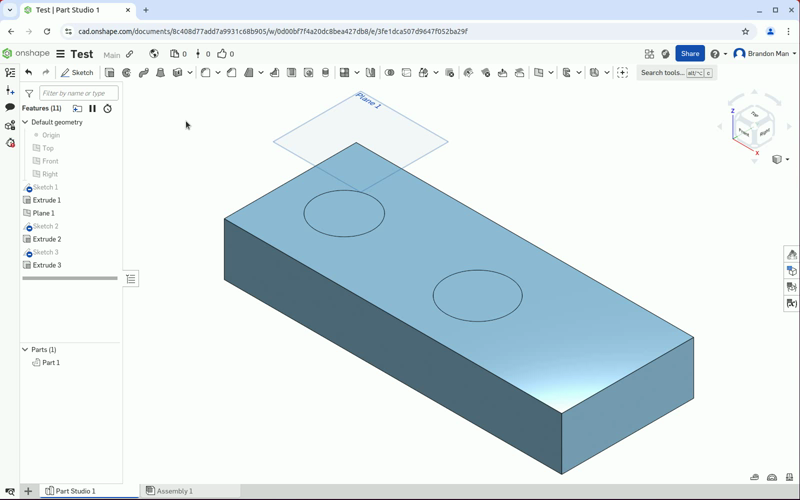
mouse_move(73, 189)
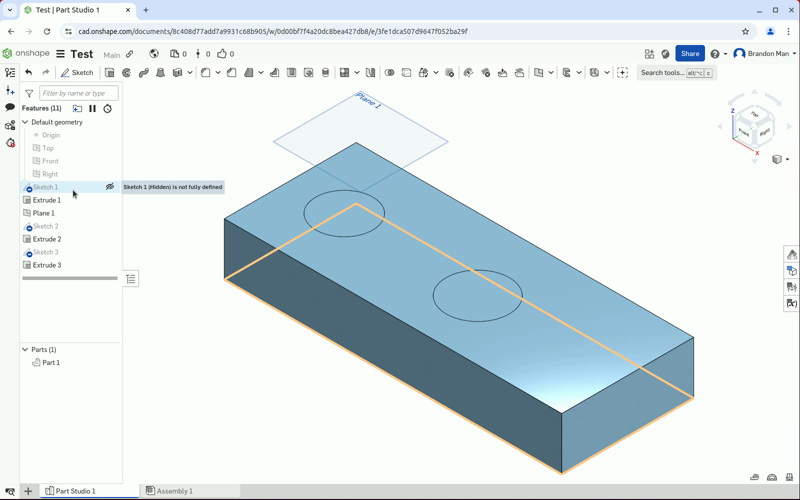
click(73, 189)